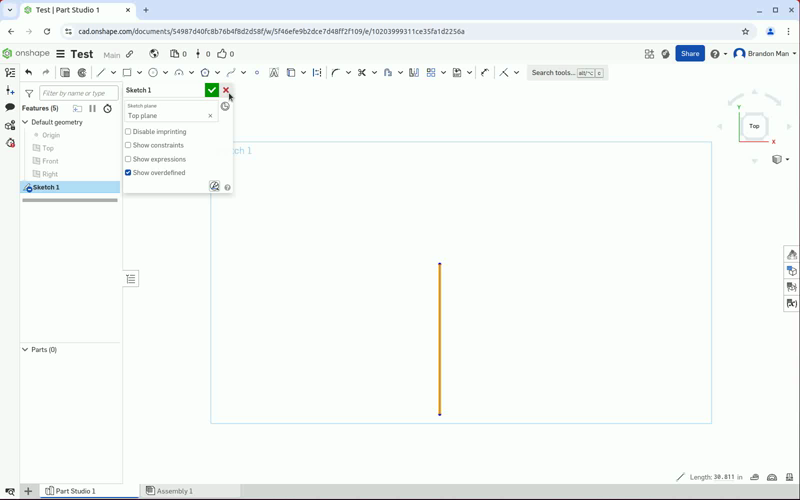
key(shift+h)
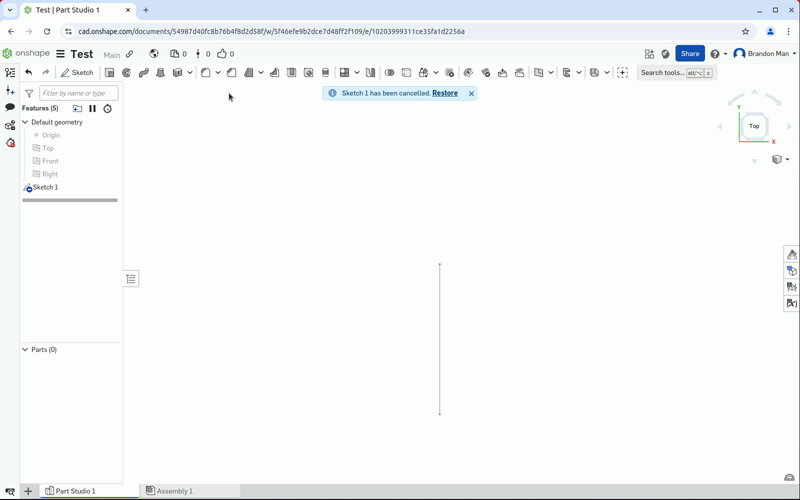
mouse_move(73, 352)
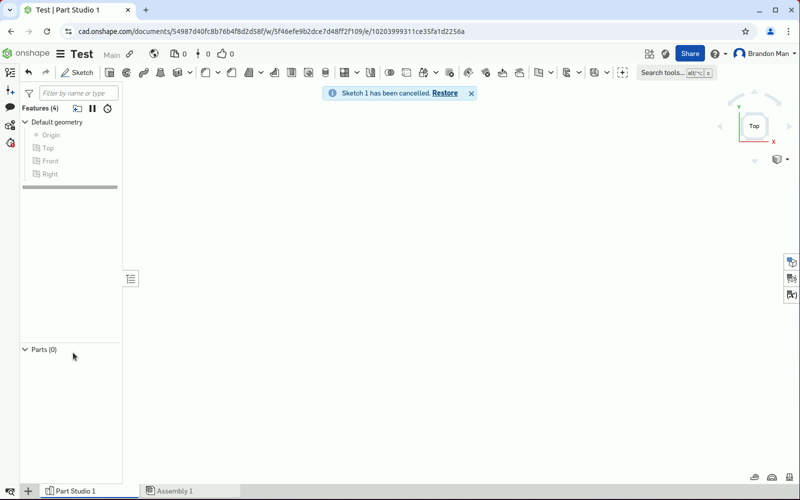
key(y)
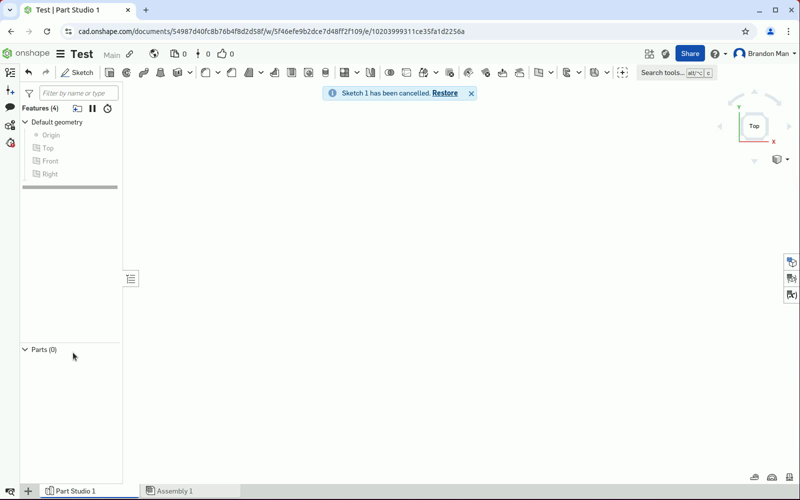
key(shift+p)
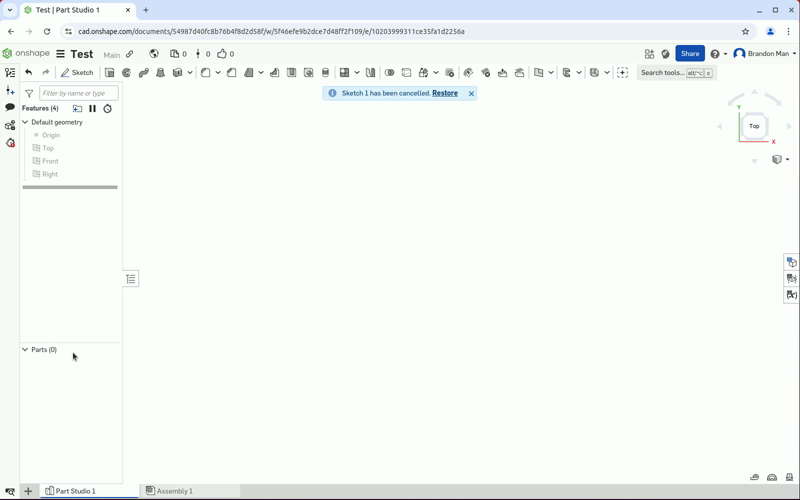
key(space)
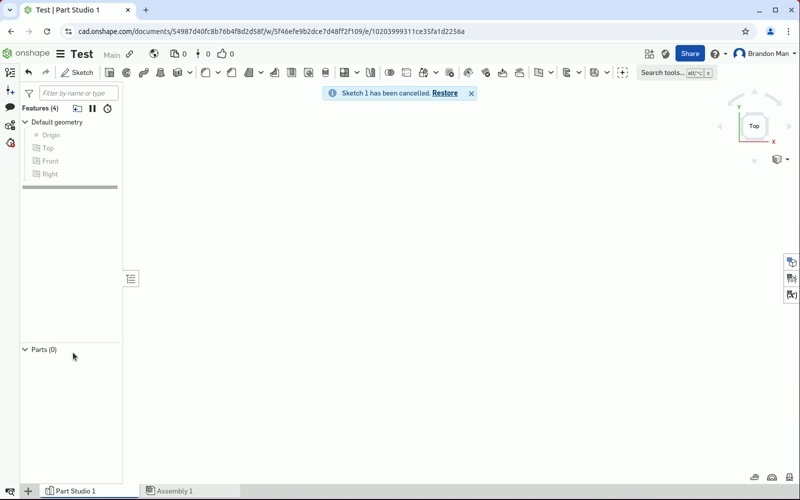
key_down(shift)
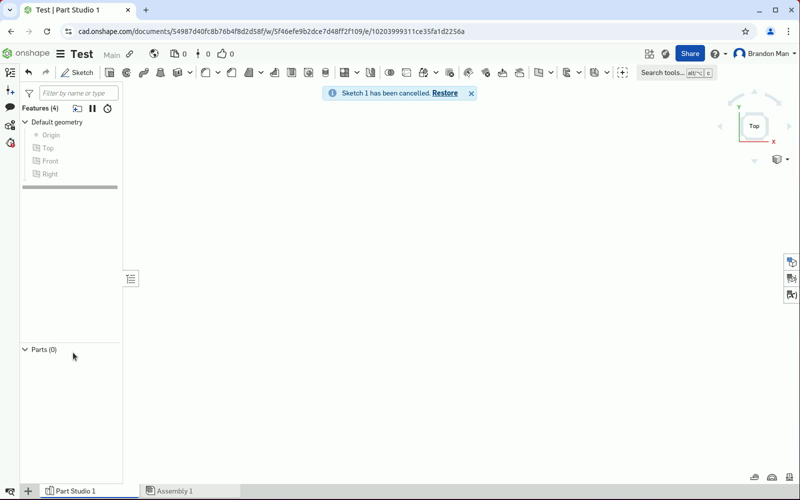
key(up)
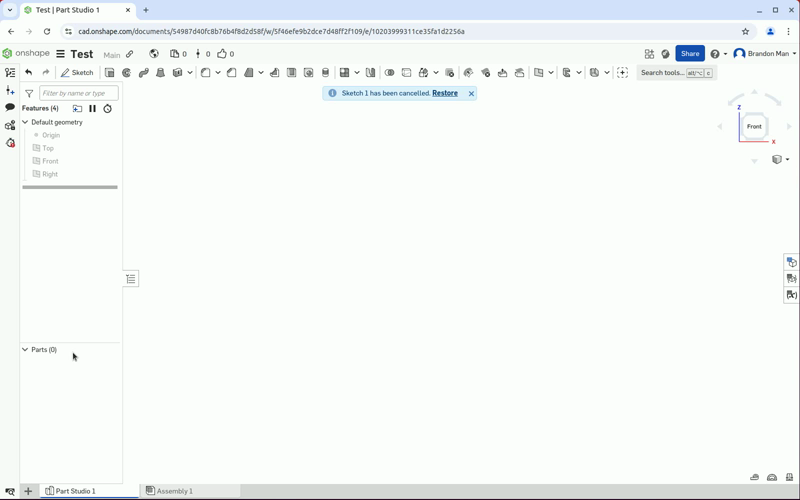
key_up(shift)
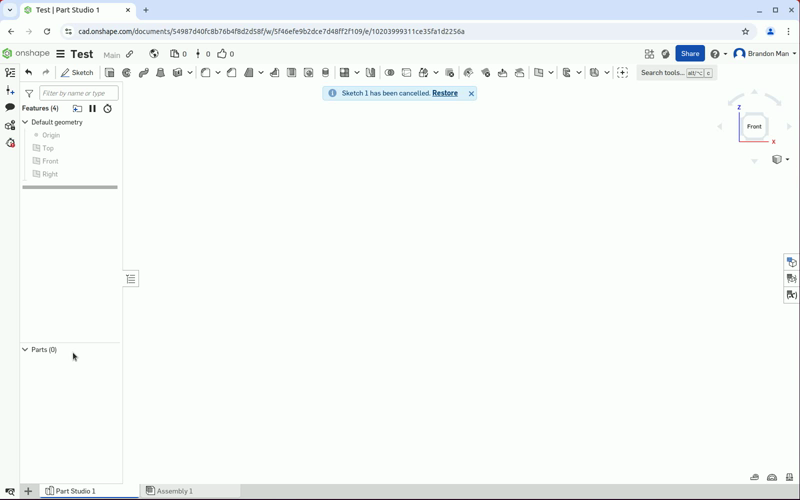
key(space)
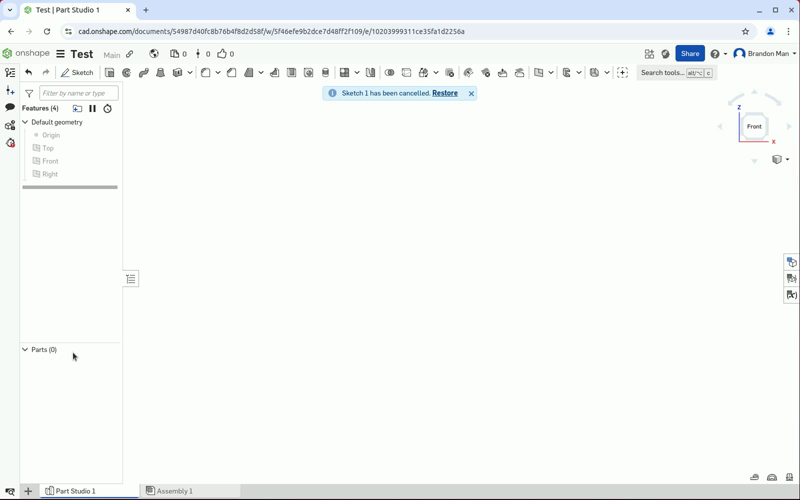
key_down(shift)
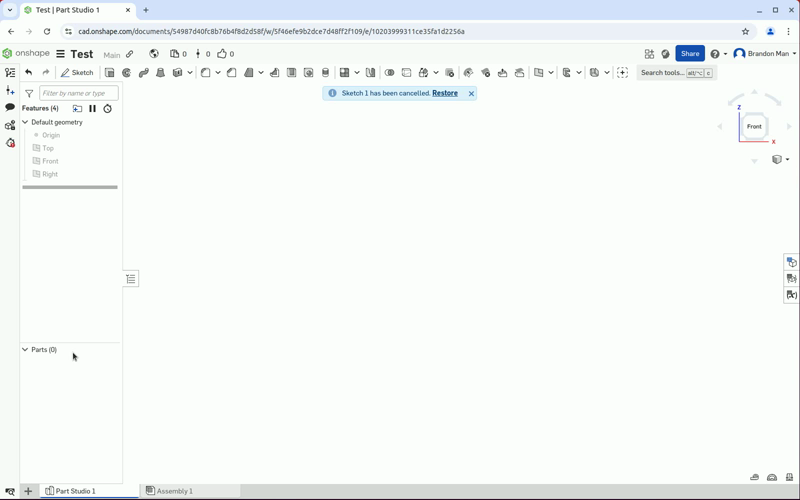
key(left)
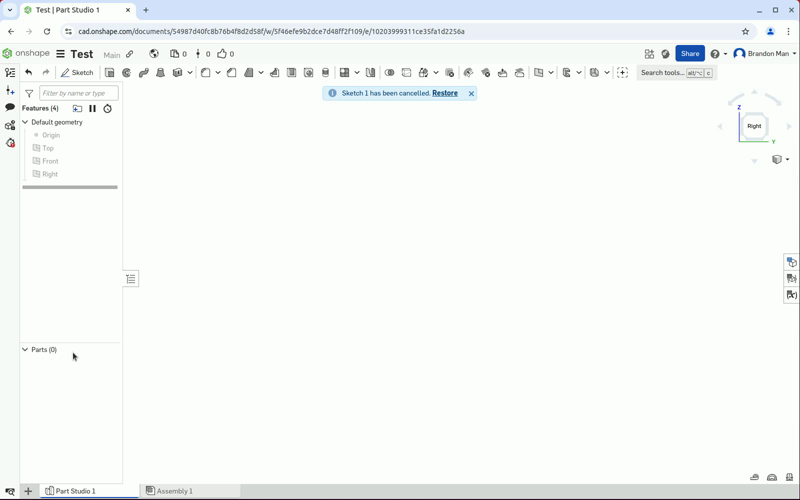
key_up(shift)
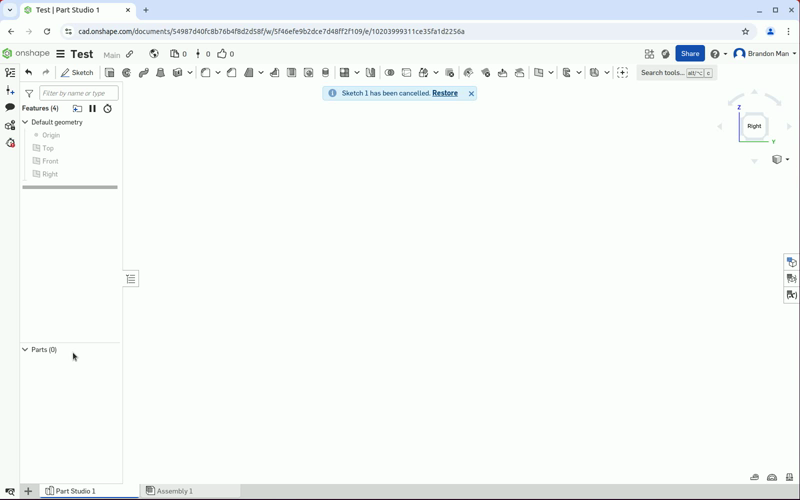
mouse_move(73, 352)
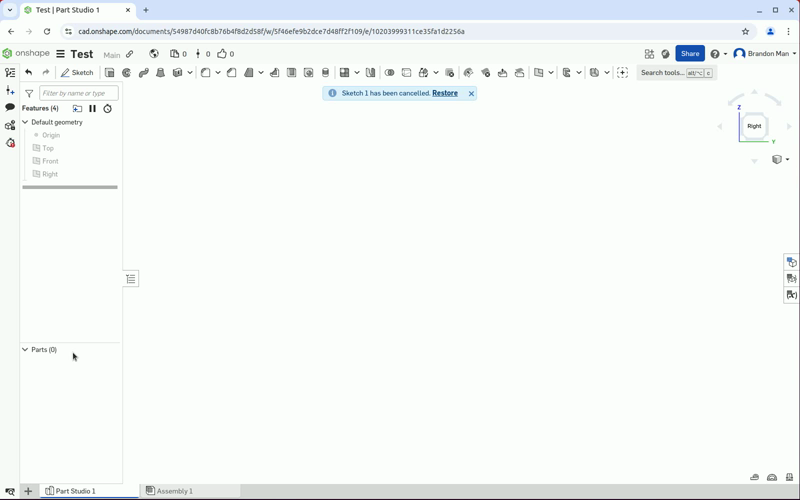
key(shift+y)
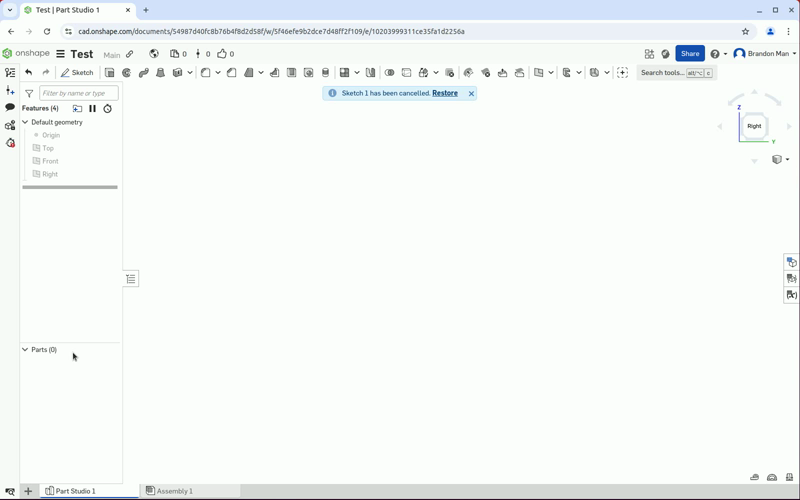
key(shift+s)
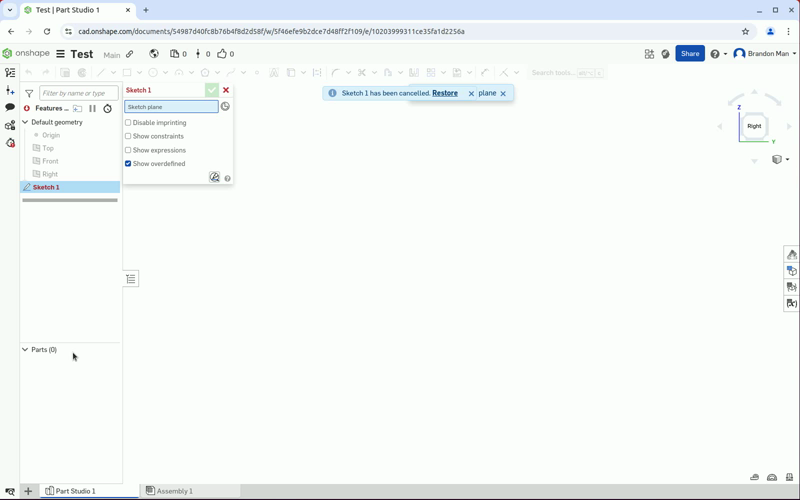
mouse_move(73, 176)
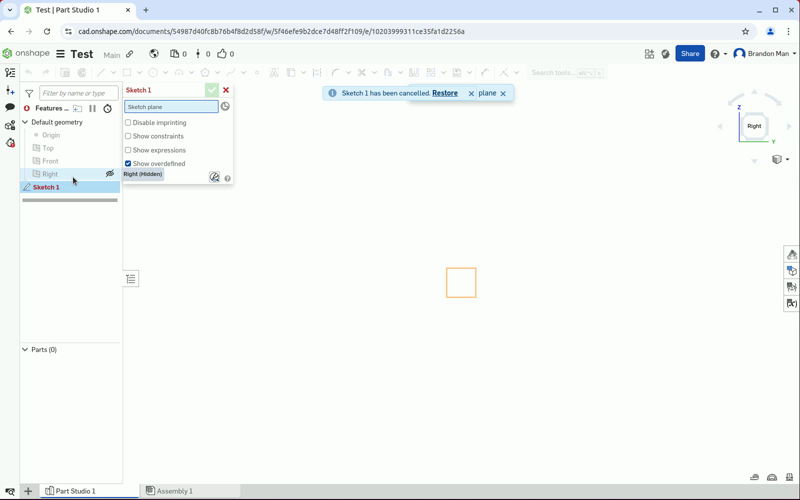
click(73, 176)
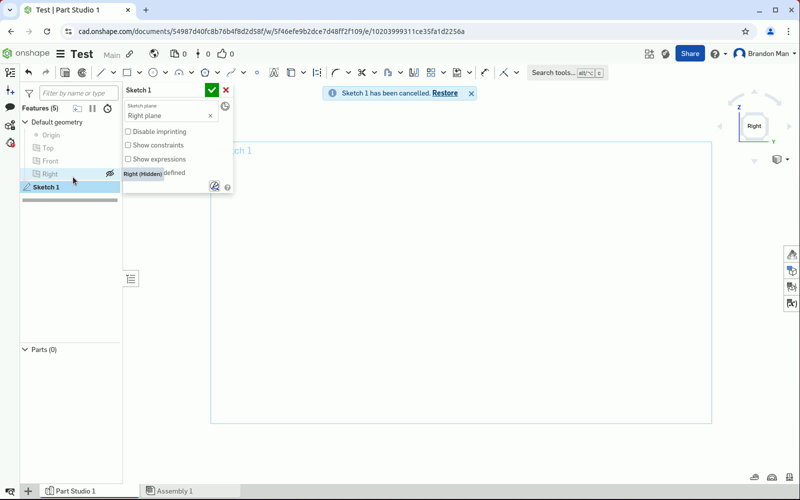
mouse_move(73, 352)
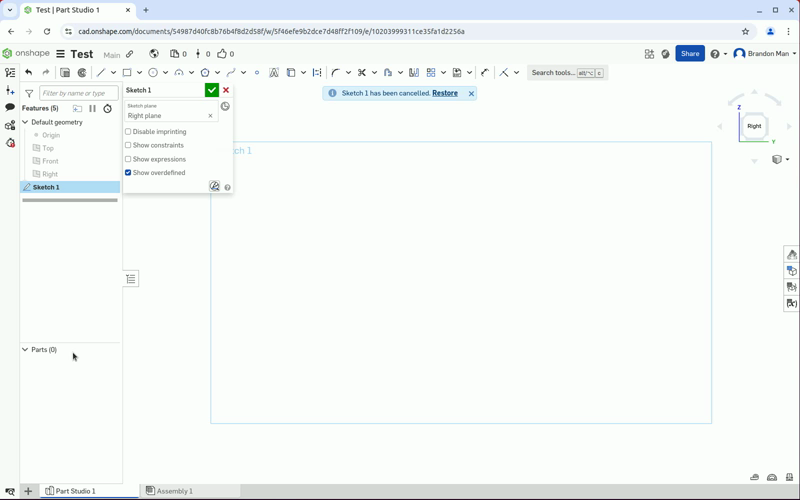
key(y)
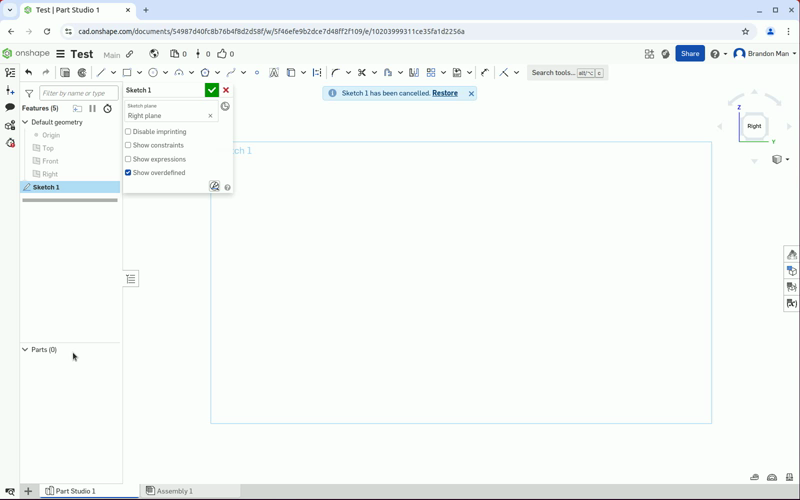
key(l)
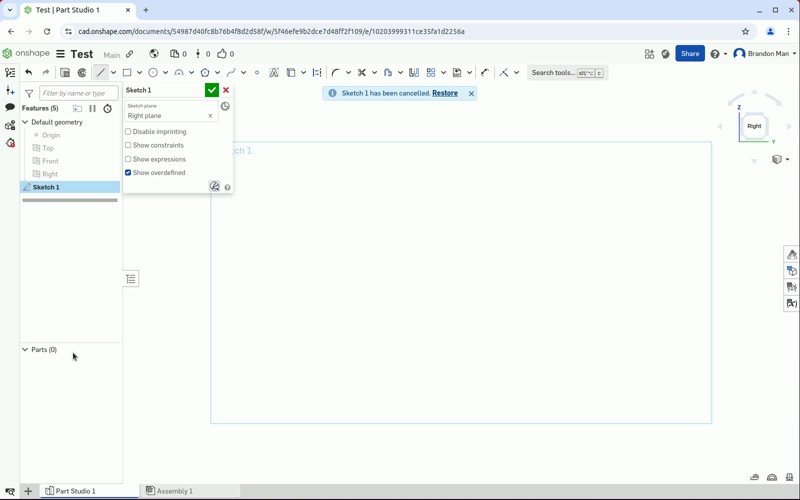
key_down(shift)
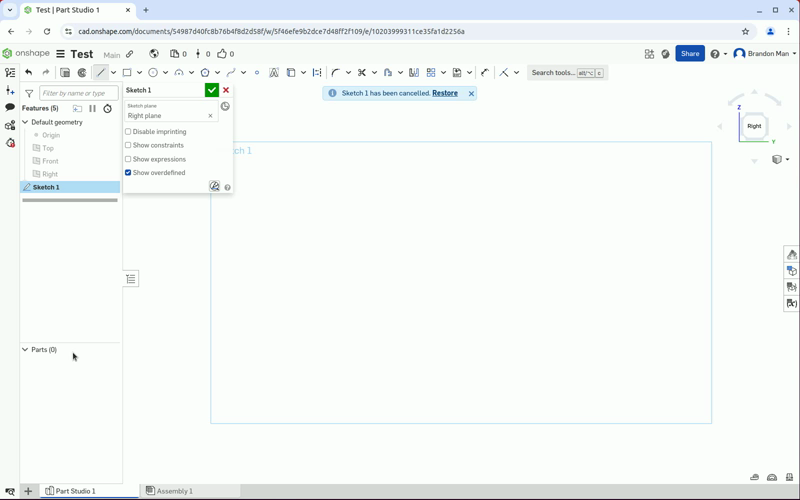
mouse_move(440, 293)
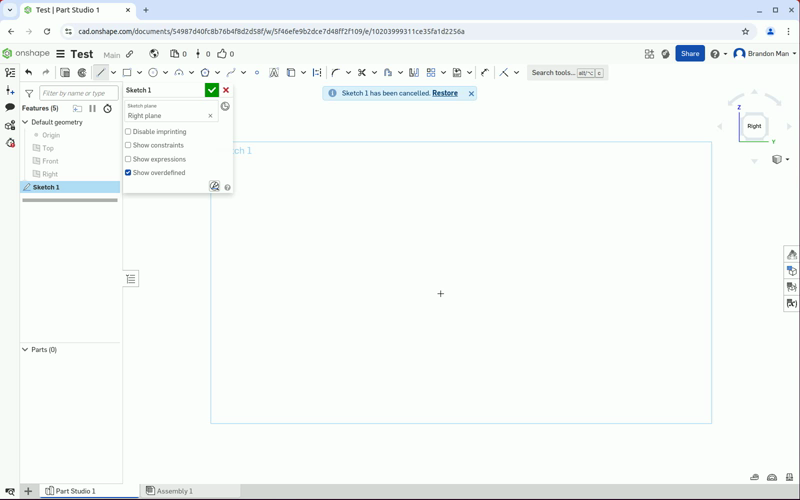
click(440, 293)
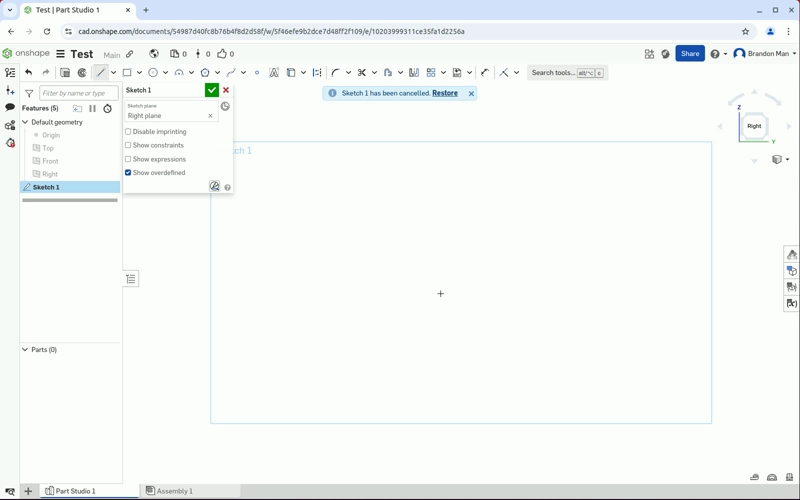
key_up(shift)
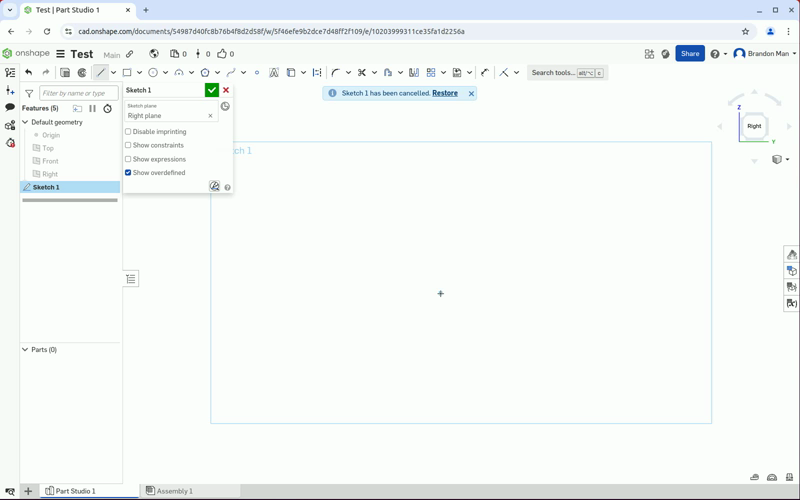
key_down(shift)
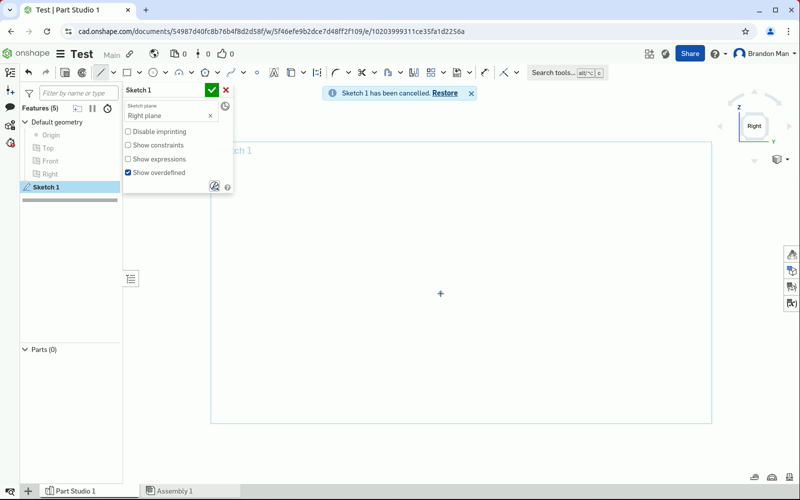
mouse_move(470, 293)
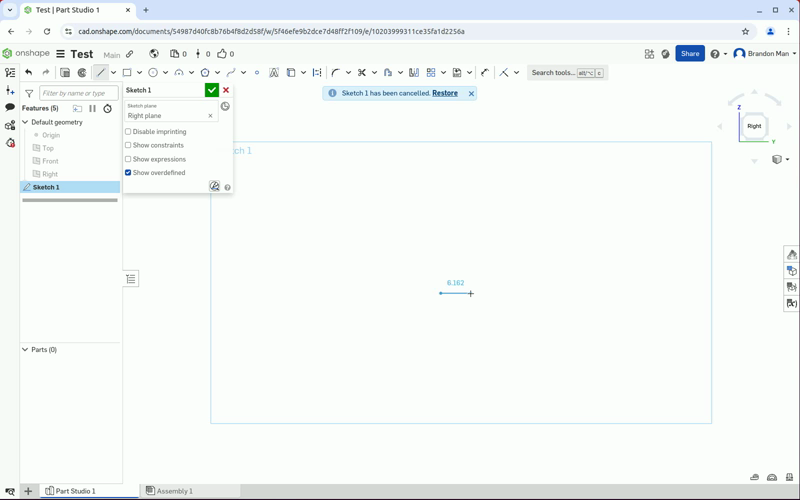
mouse_move(480, 293)
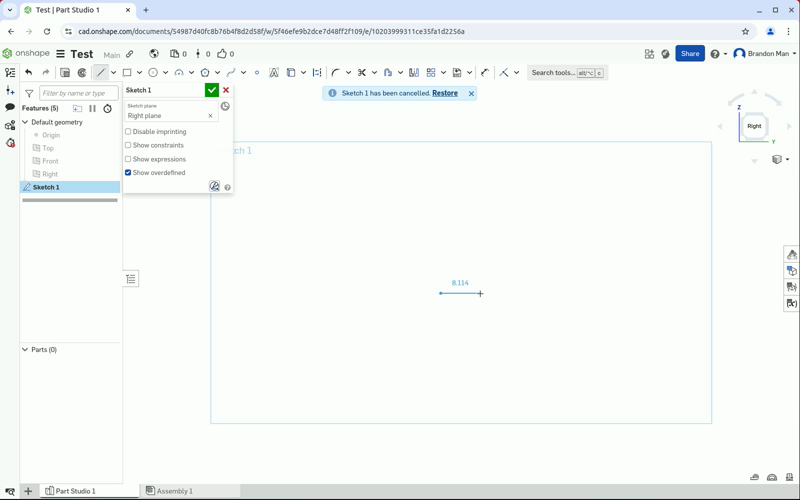
click(480, 293)
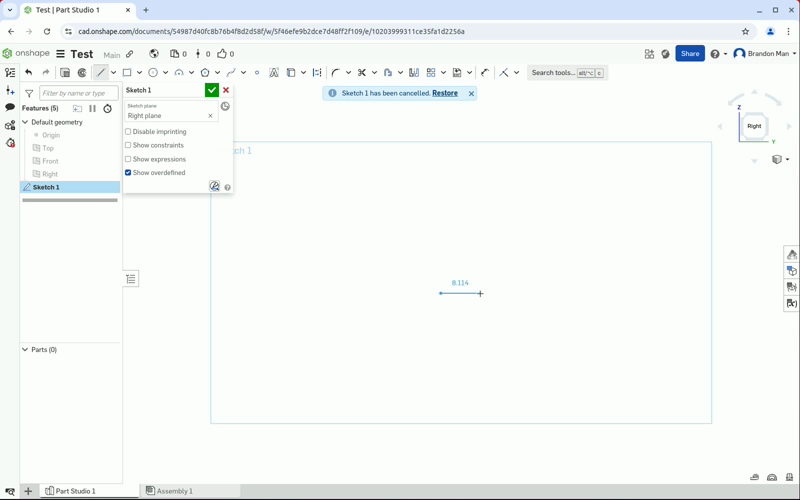
key_up(shift)
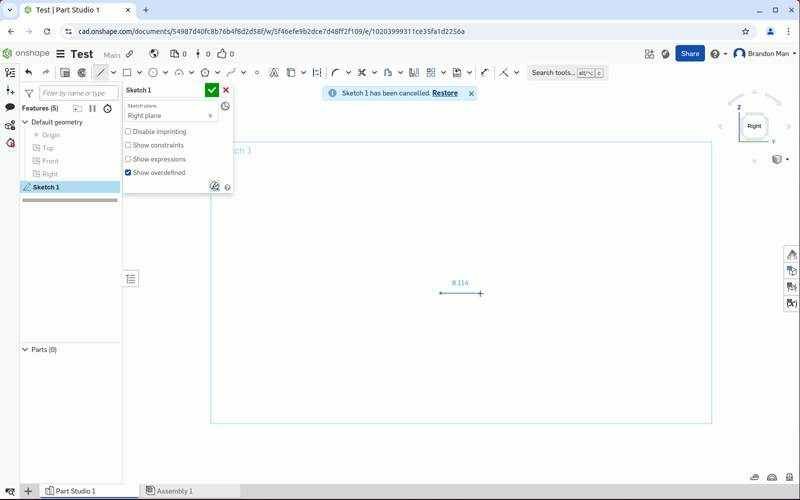
key_down(shift)
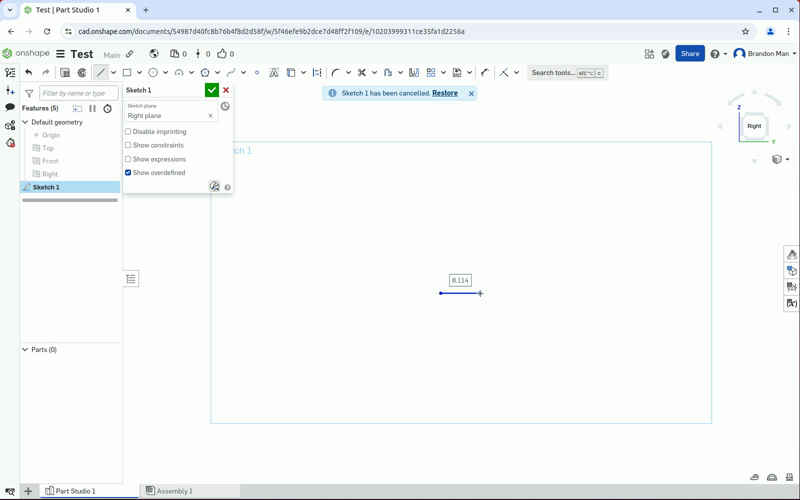
mouse_move(510, 293)
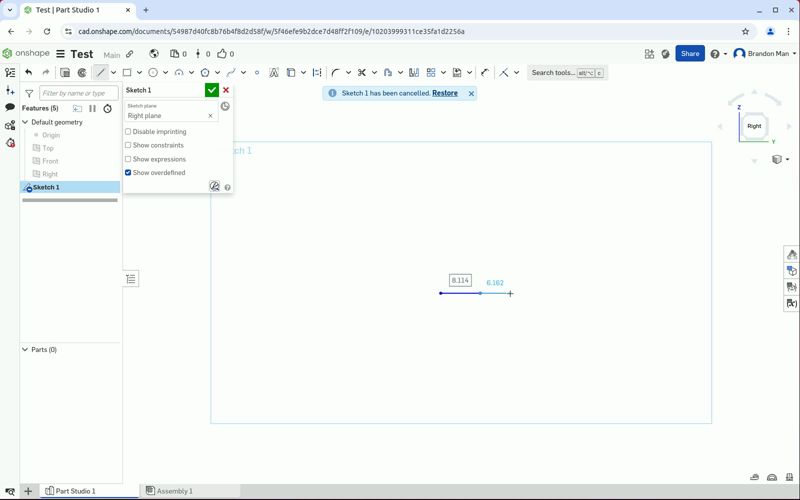
mouse_move(480, 271)
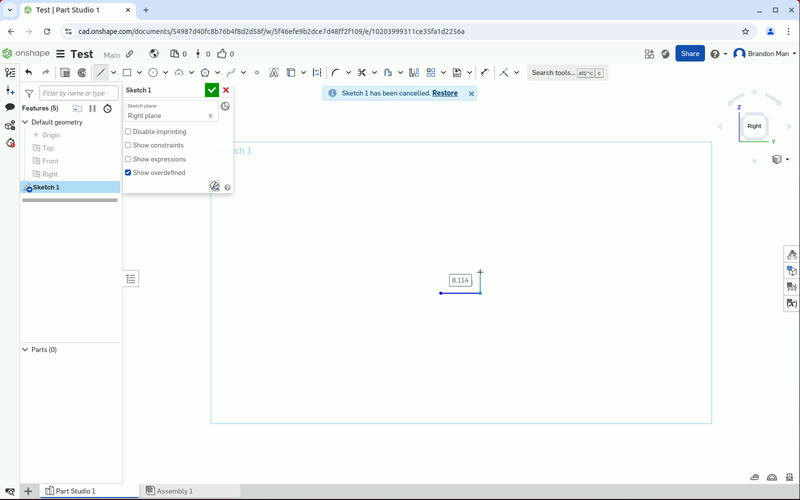
click(480, 271)
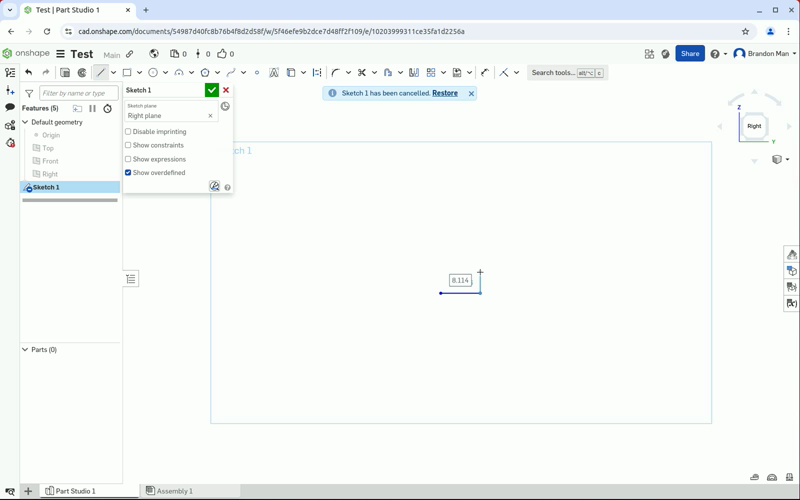
key_up(shift)
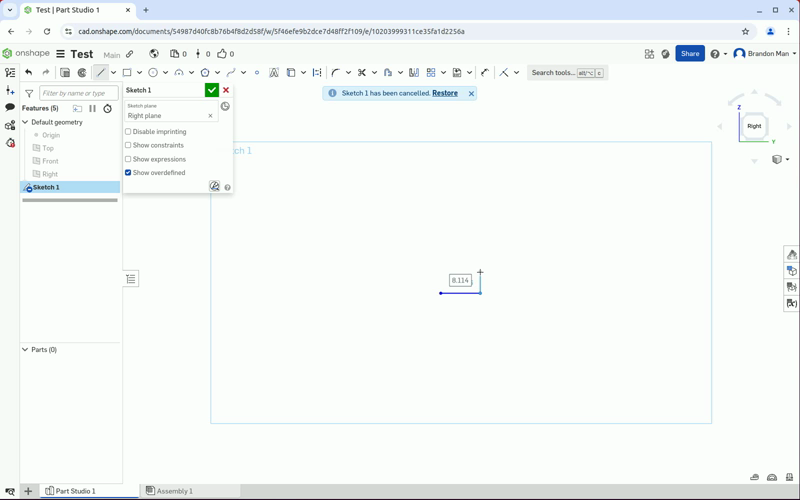
key_down(shift)
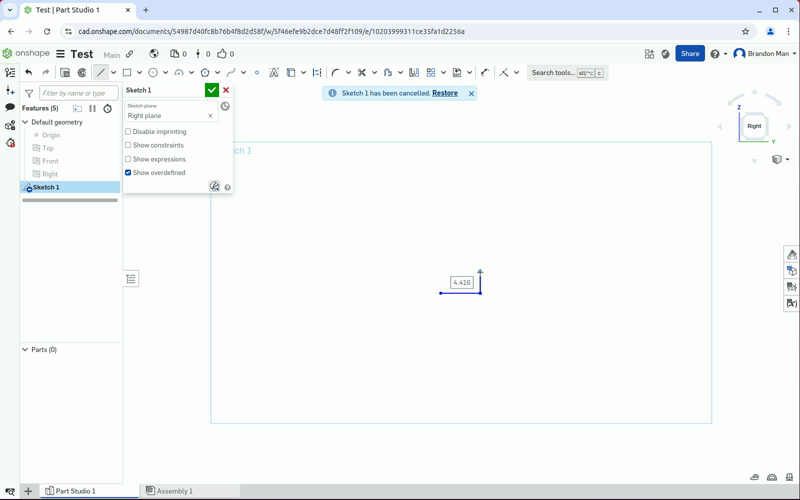
mouse_move(510, 271)
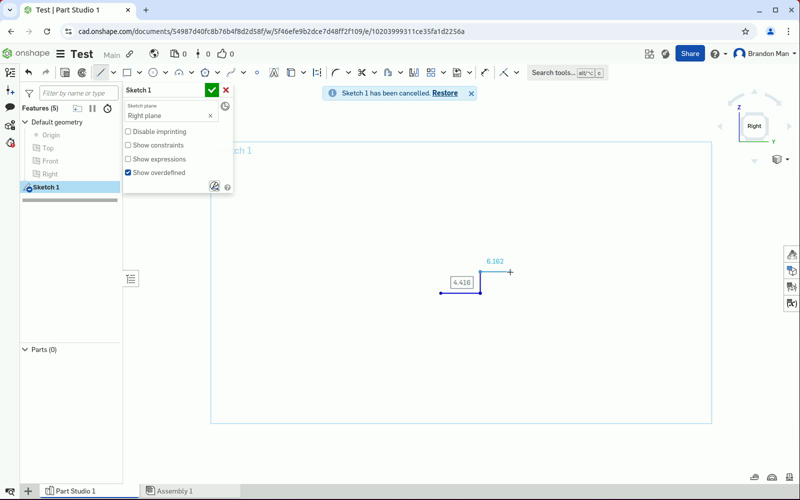
mouse_move(440, 271)
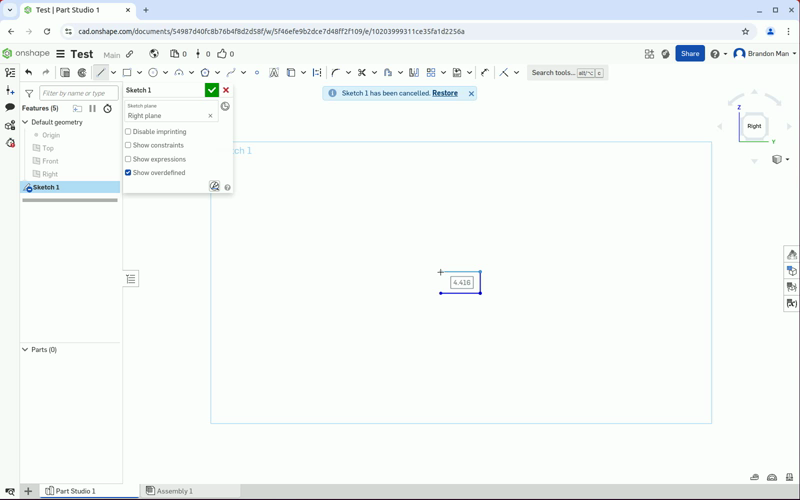
click(440, 271)
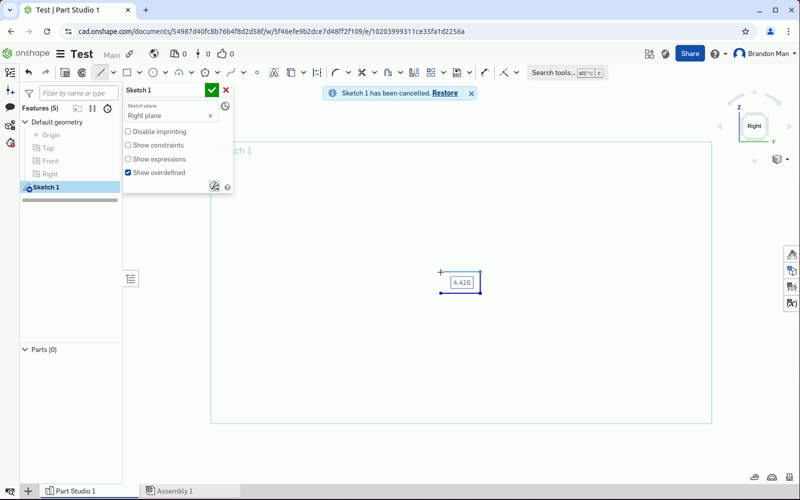
key_up(shift)
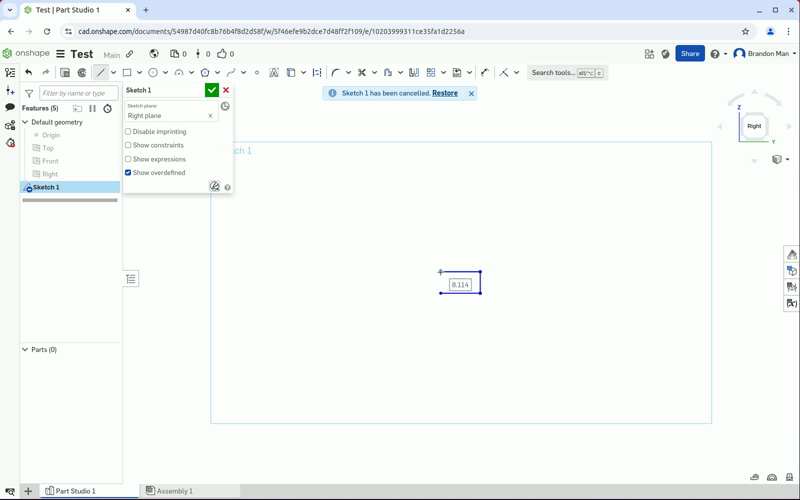
mouse_move(470, 271)
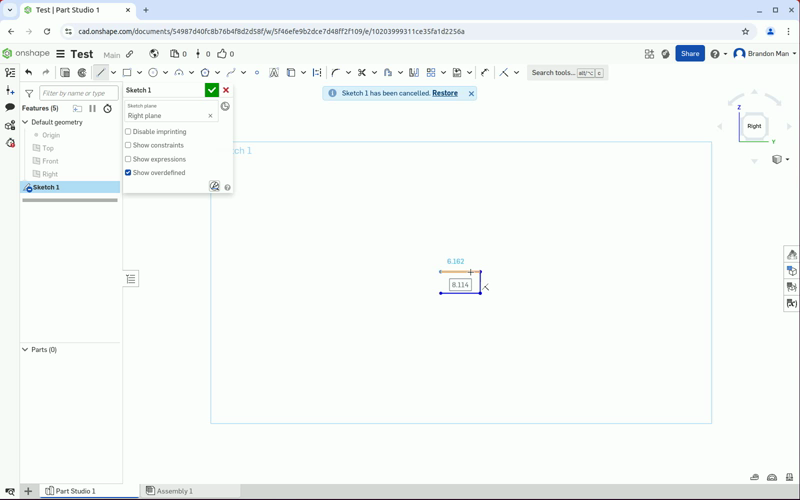
key_down(shift)
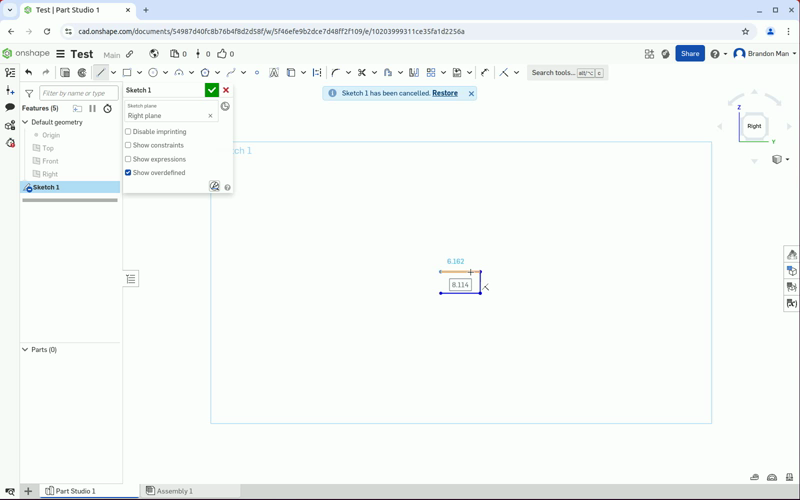
mouse_move(440, 293)
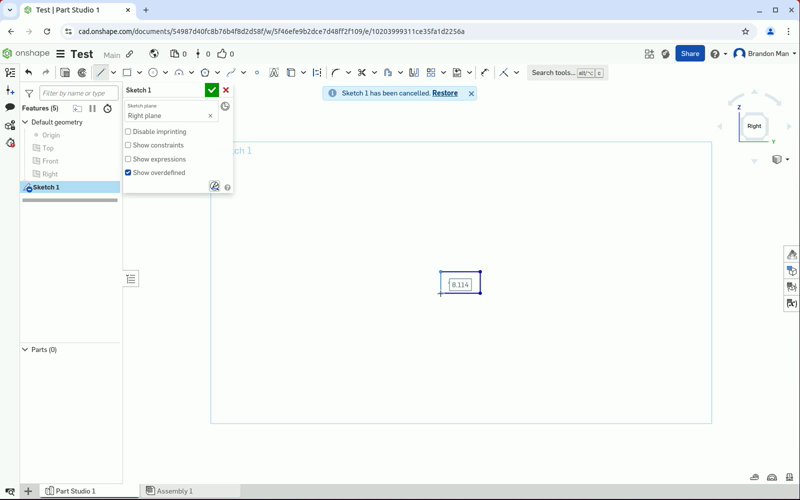
key_up(shift)
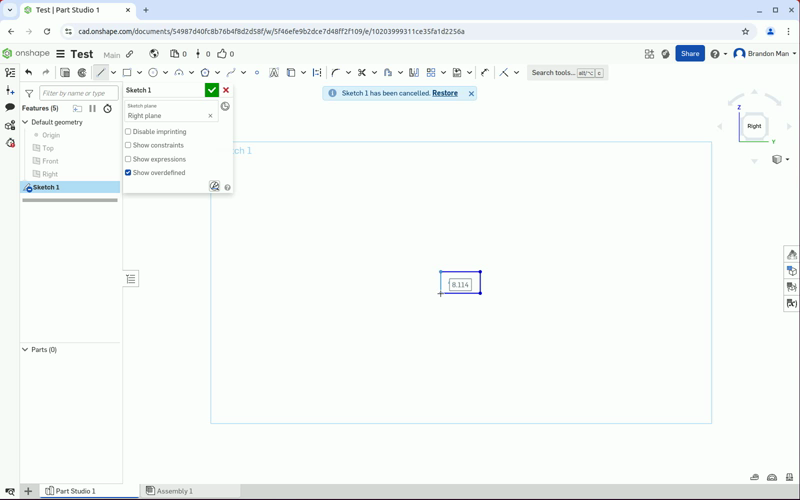
click(440, 293)
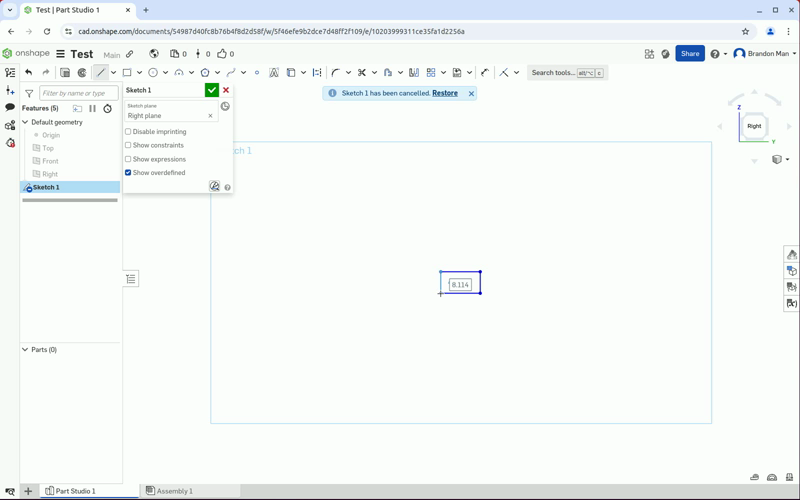
key(esc)
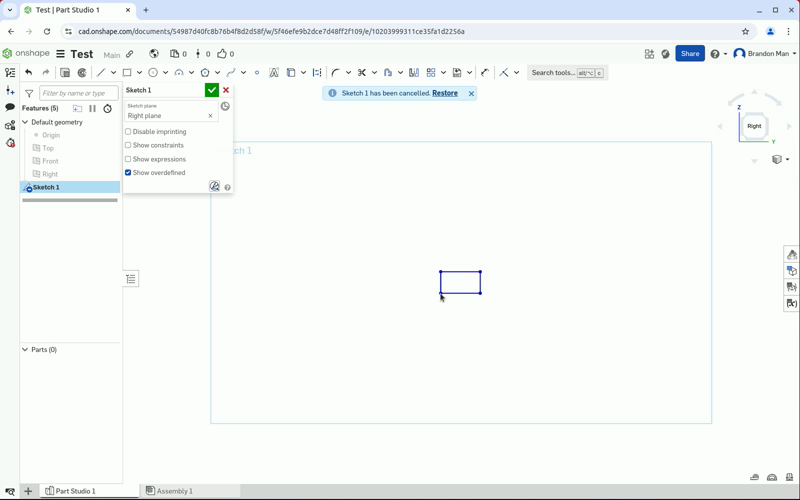
mouse_move(463, 288)
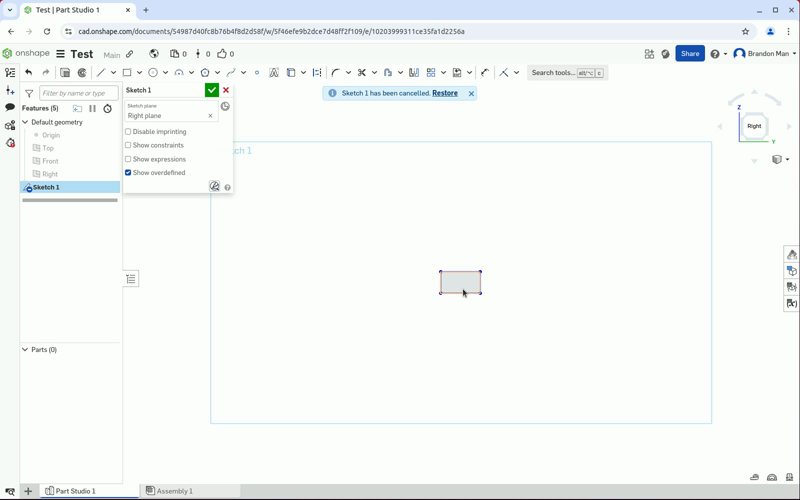
scroll(6)
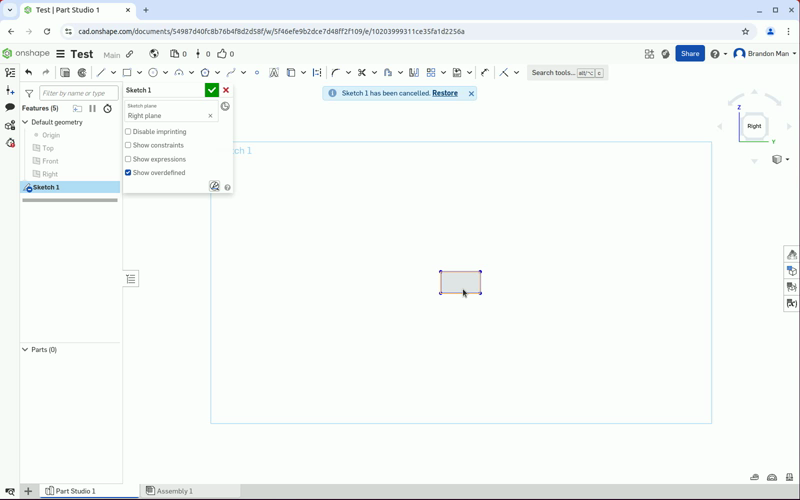
scroll(6)
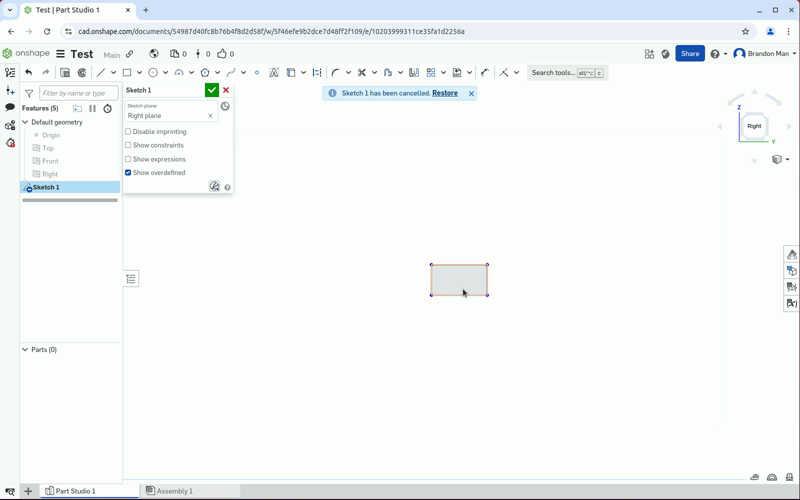
scroll(6)
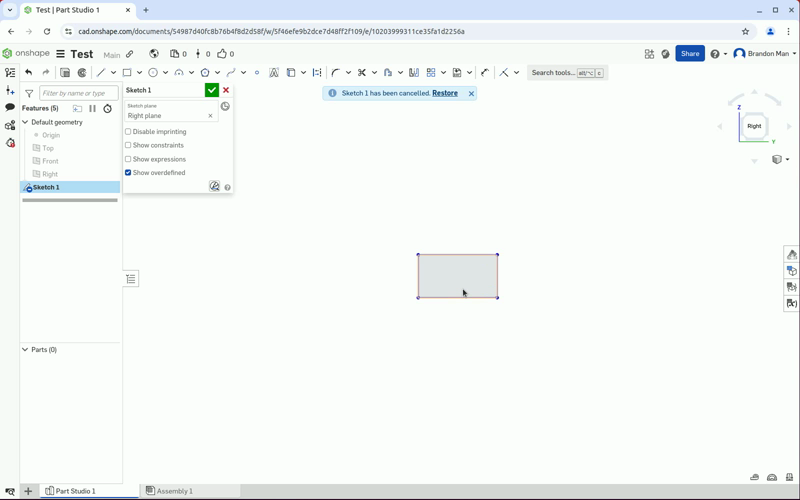
scroll(6)
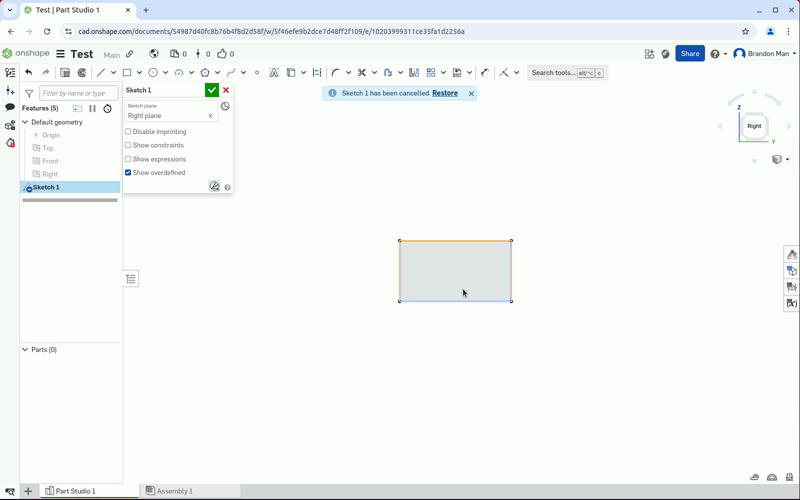
scroll(6)
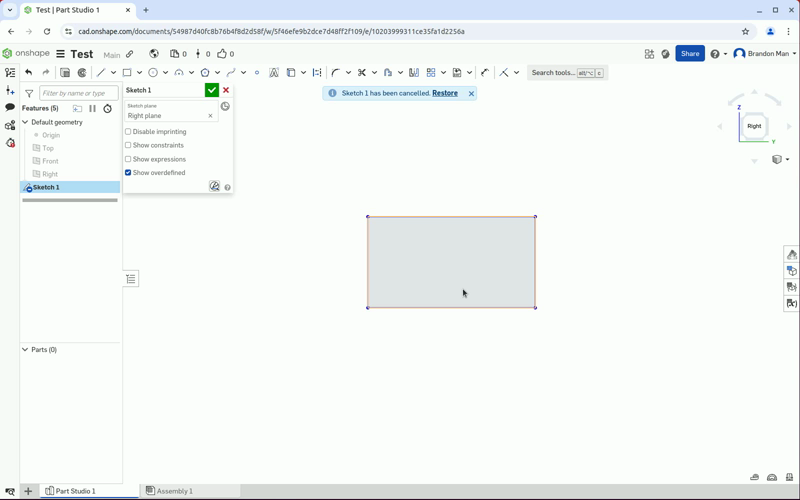
scroll(6)
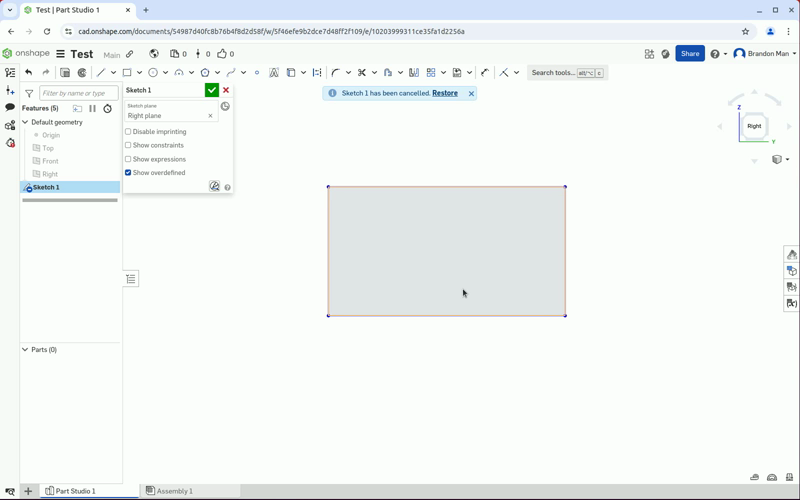
scroll(6)
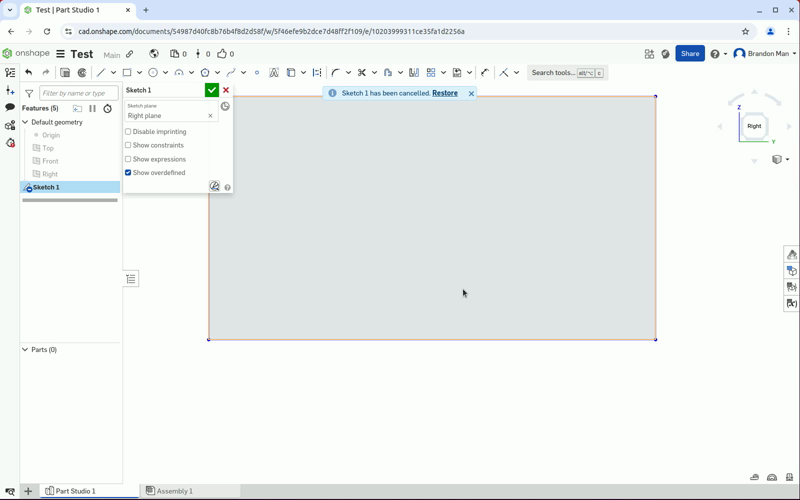
click(463, 288)
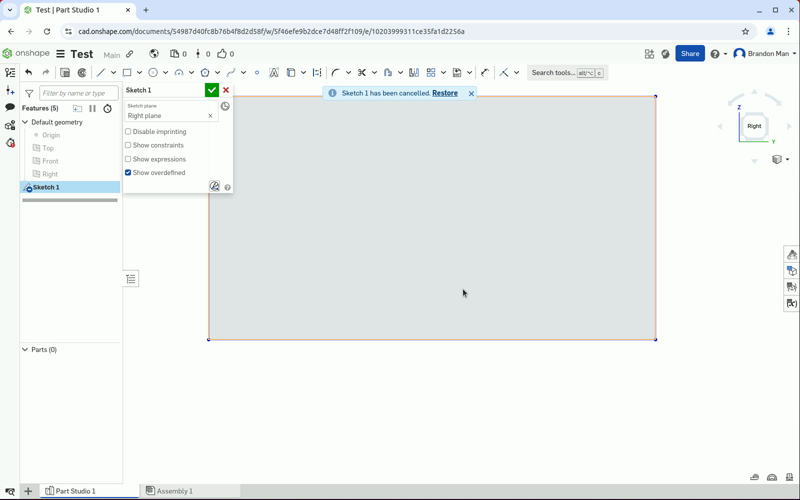
scroll(-6)
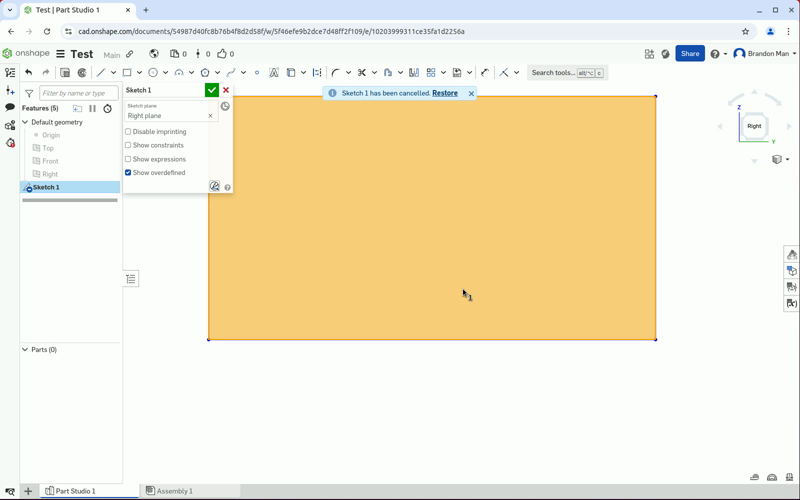
scroll(-6)
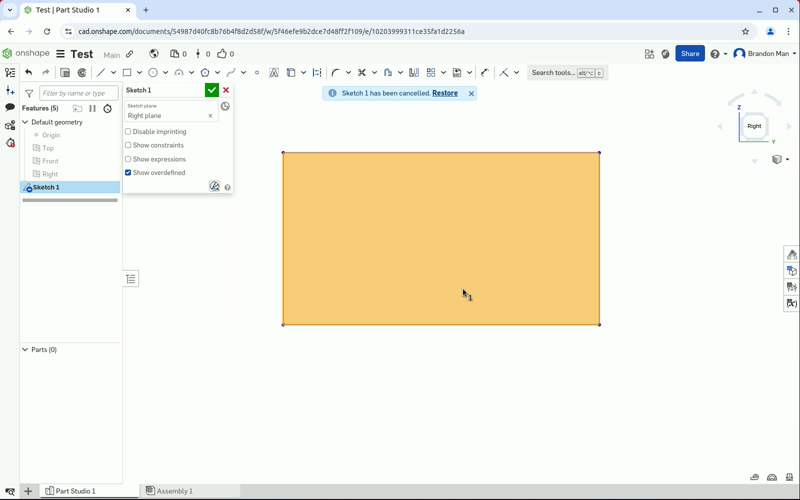
scroll(-6)
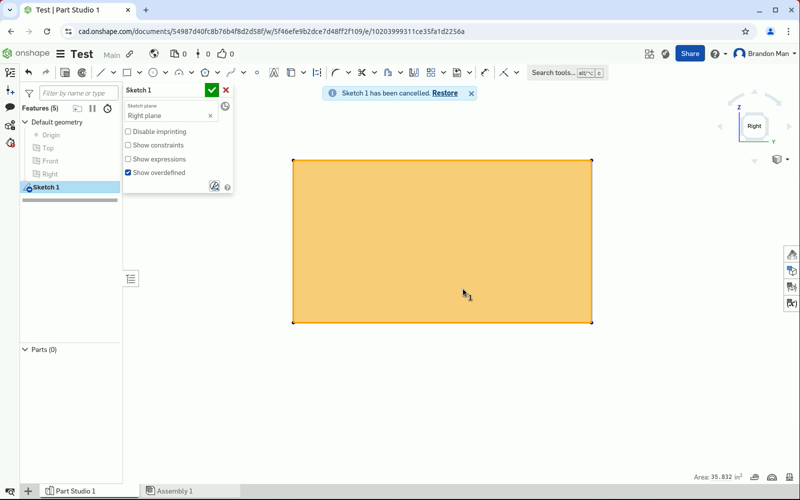
scroll(-6)
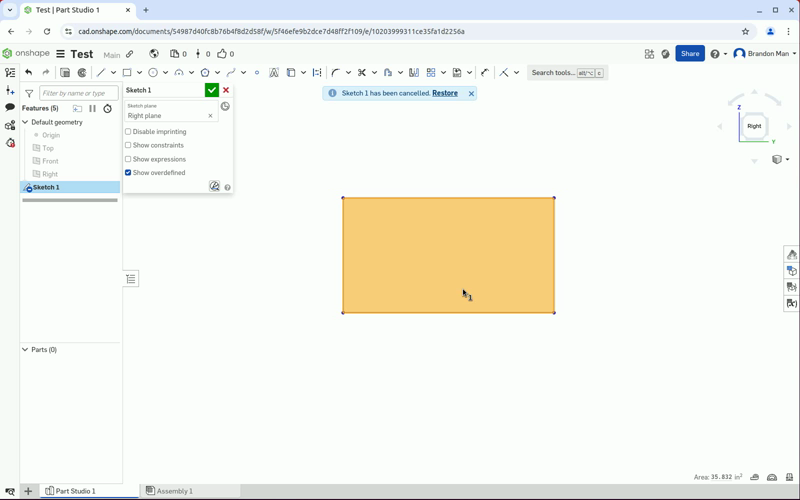
scroll(-6)
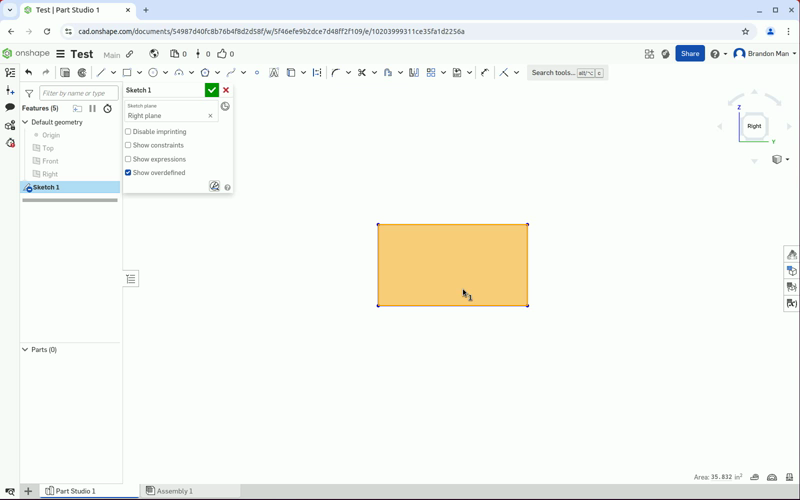
scroll(-6)
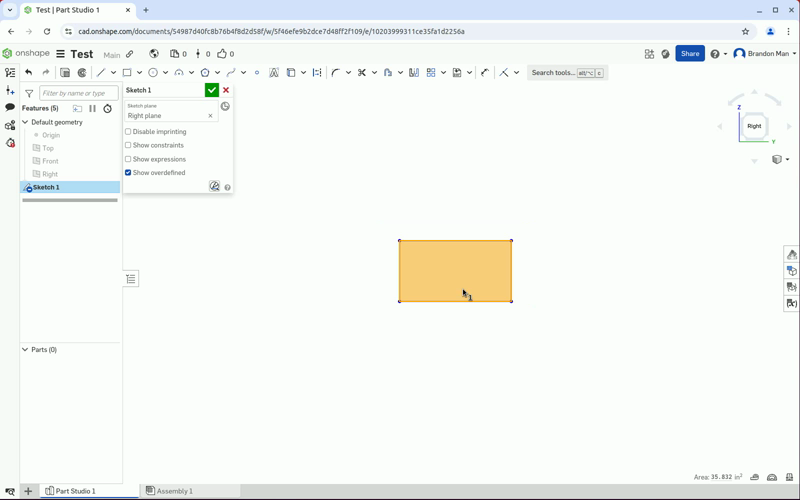
scroll(-6)
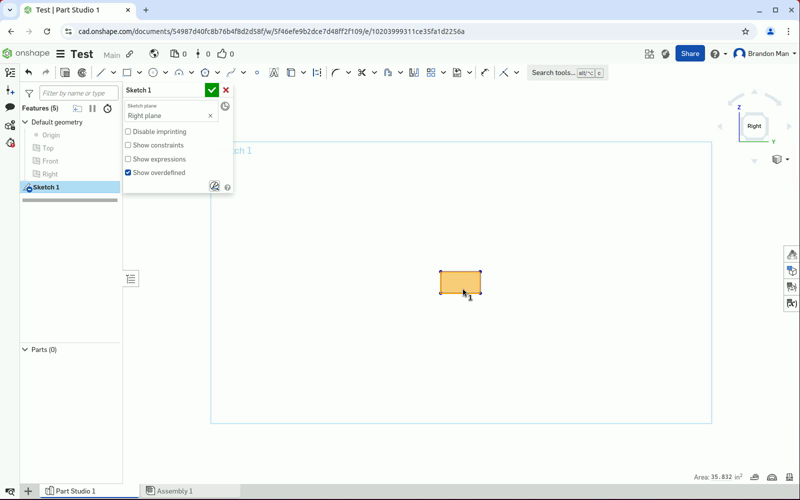
mouse_move(73, 352)
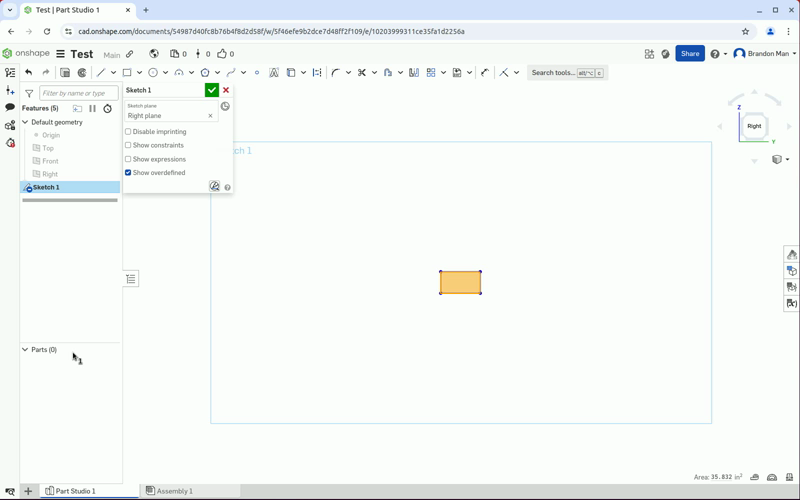
key(shift+y)
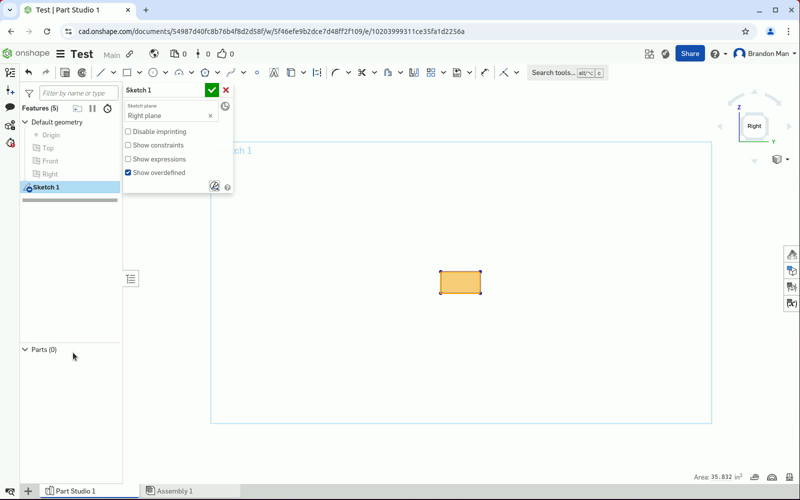
key(shift+e)
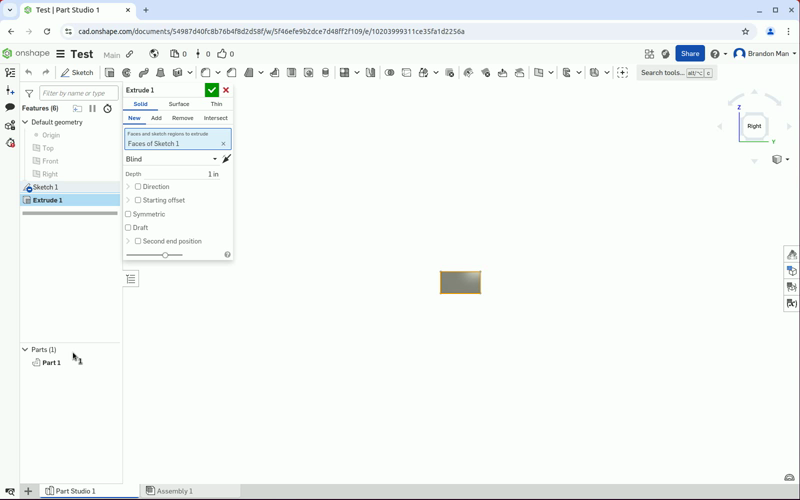
mouse_move(143, 106)
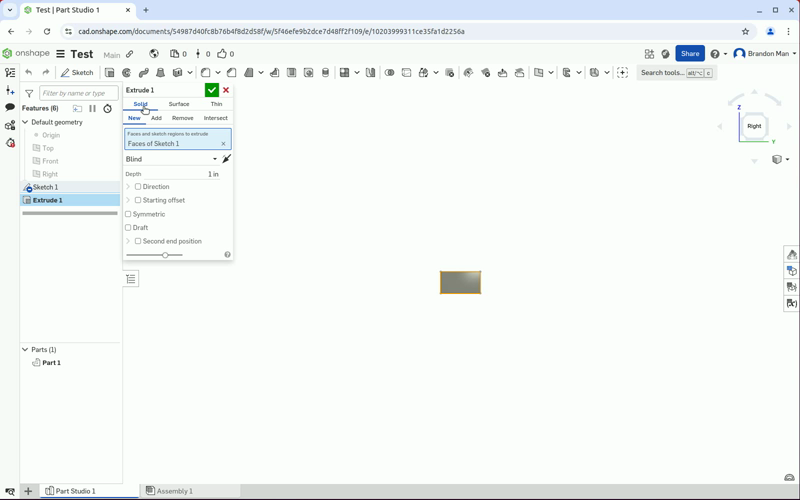
click(143, 106)
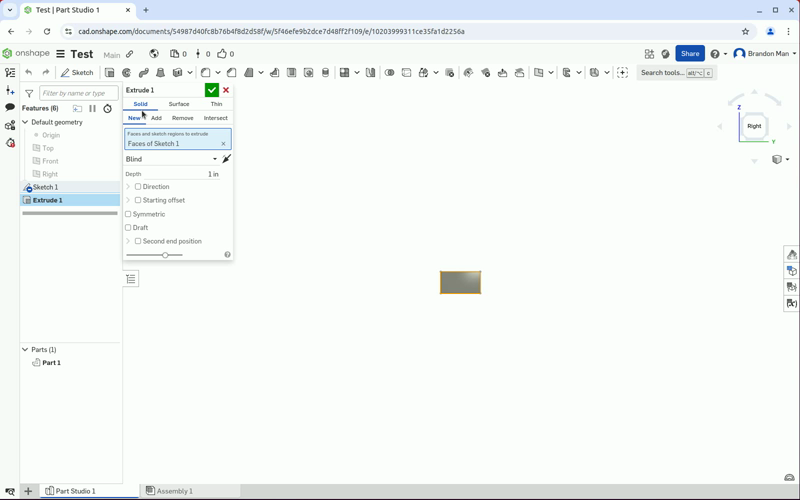
mouse_move(137, 120)
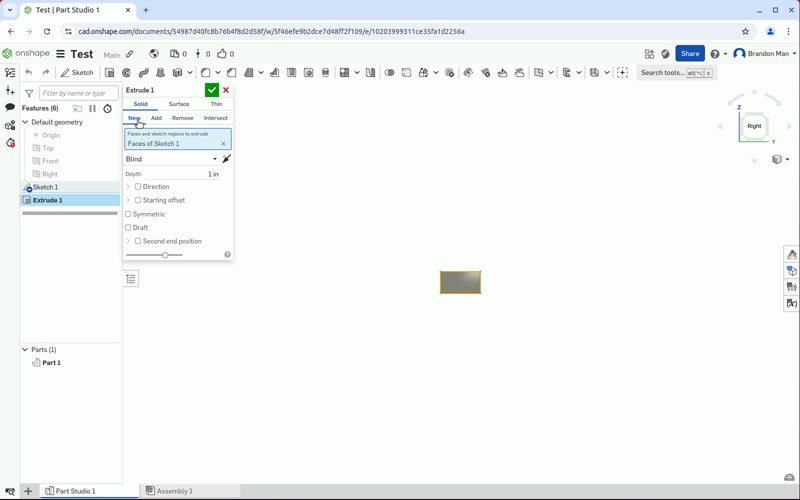
click(137, 120)
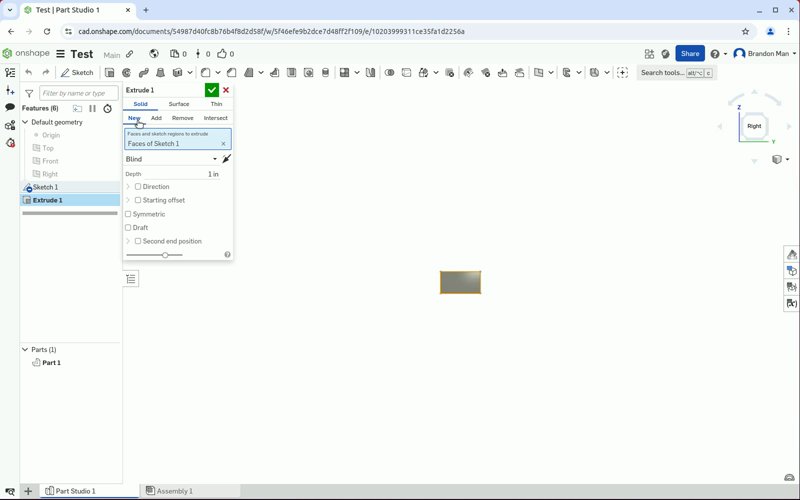
key(tab, 4)
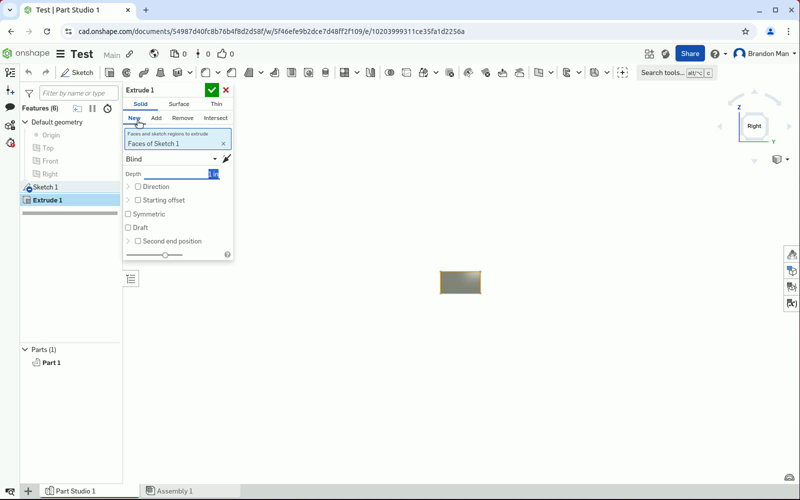
text(23.108)
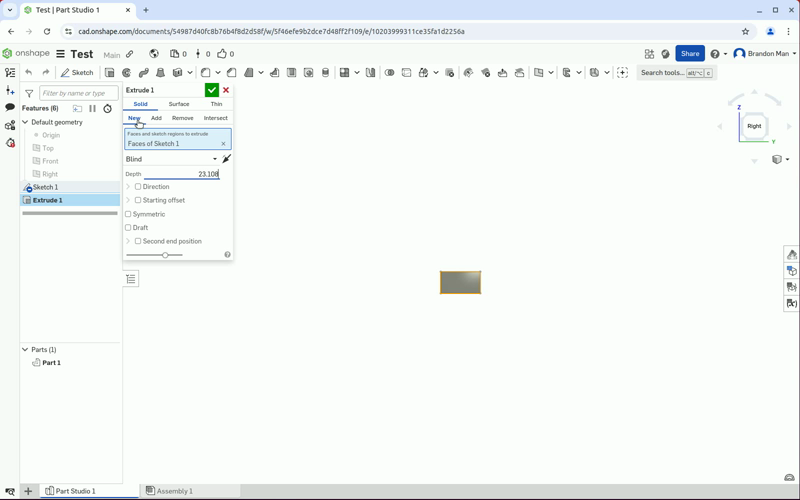
key(enter)
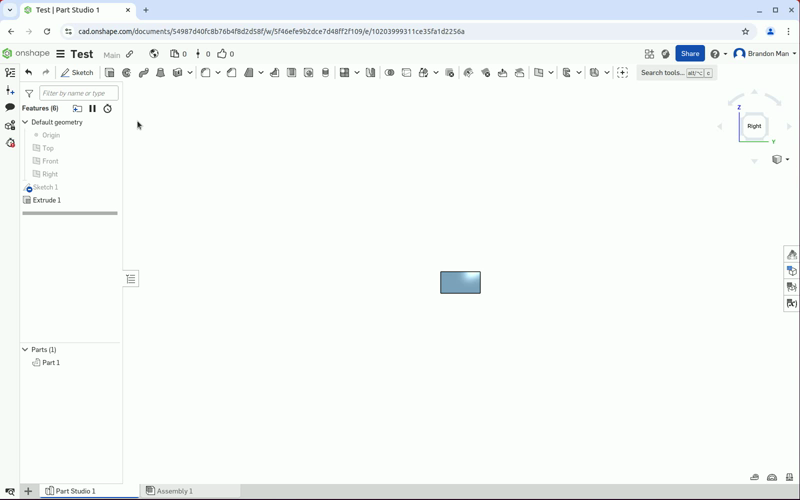
key(shift+h)
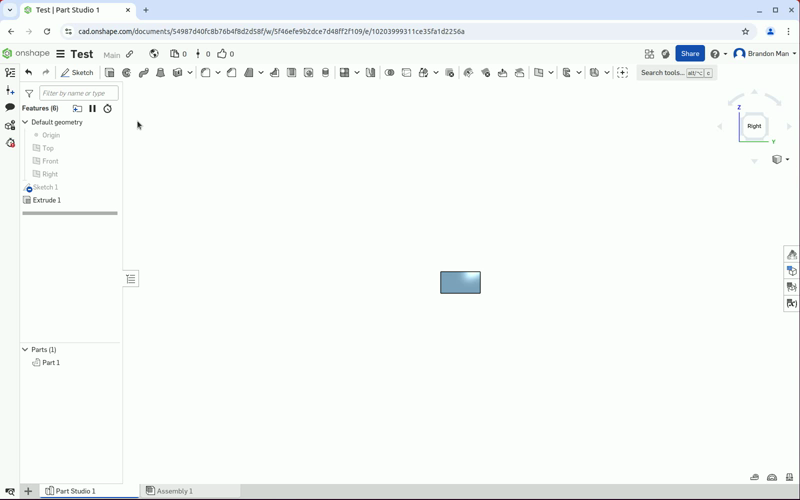
key(shift+h)
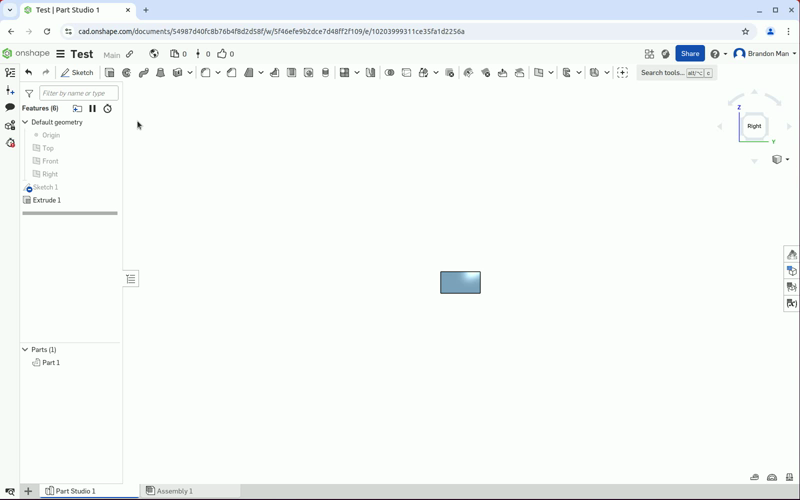
mouse_move(73, 189)
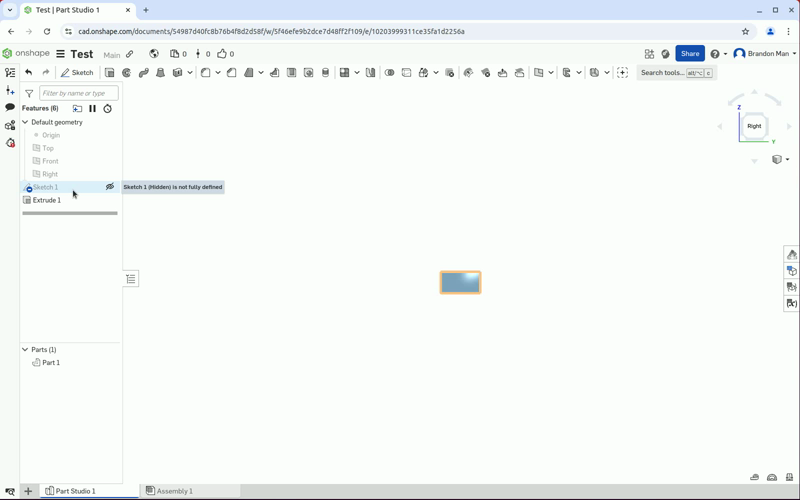
click(73, 189)
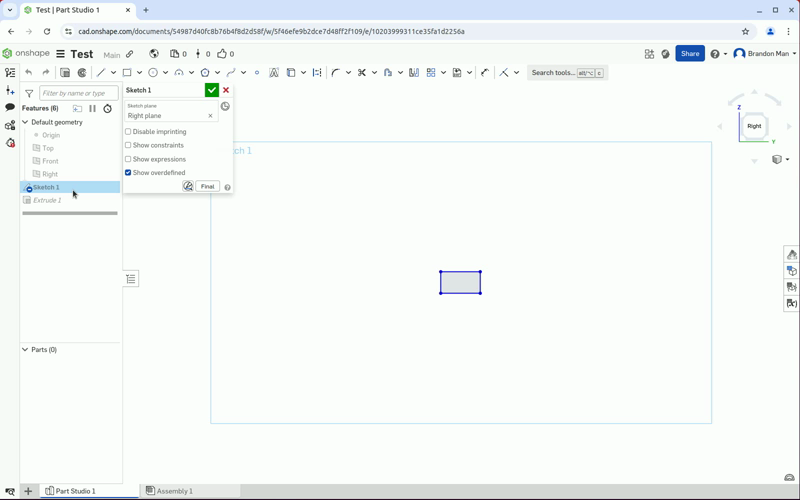
mouse_move(229, 92)
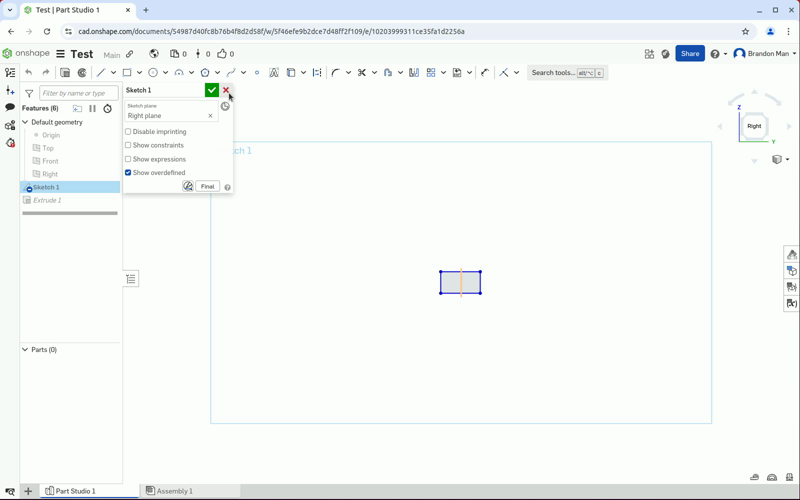
click(229, 92)
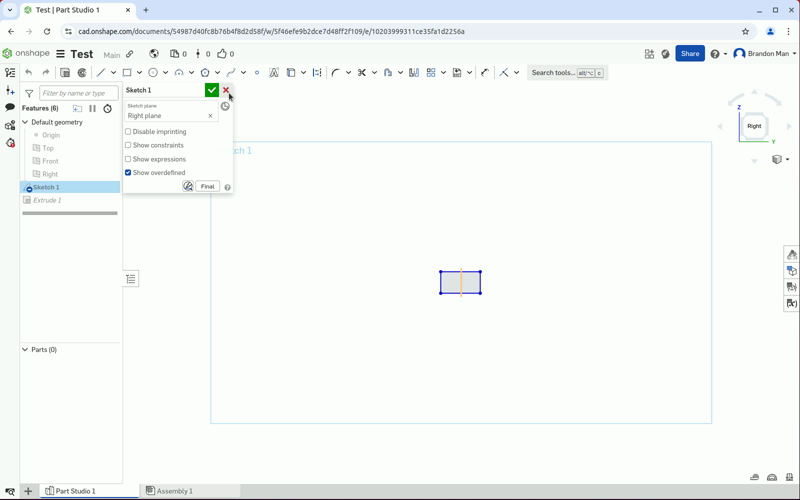
key(shift+s)
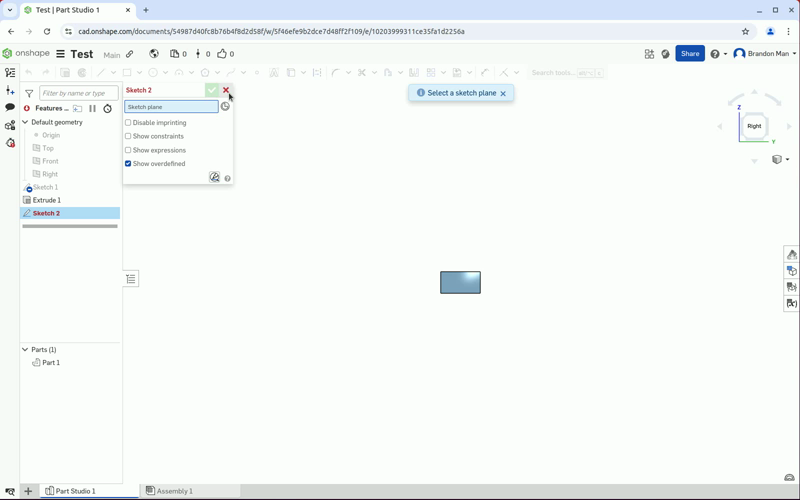
mouse_move(73, 176)
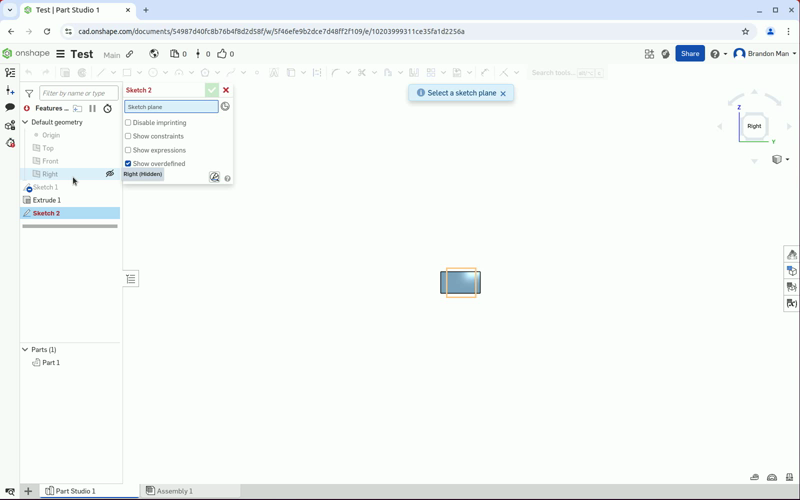
click(73, 176)
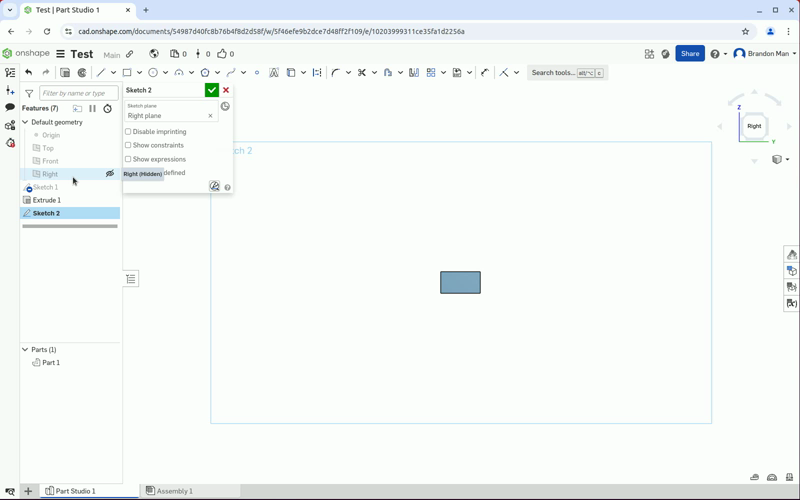
mouse_move(73, 352)
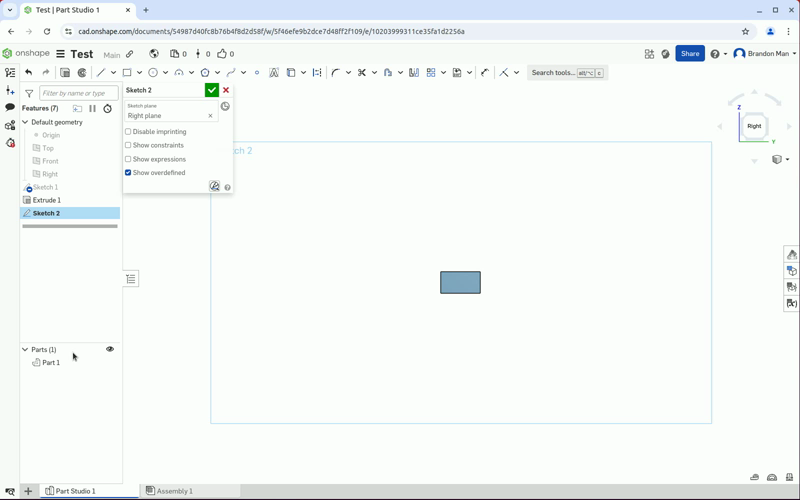
key(y)
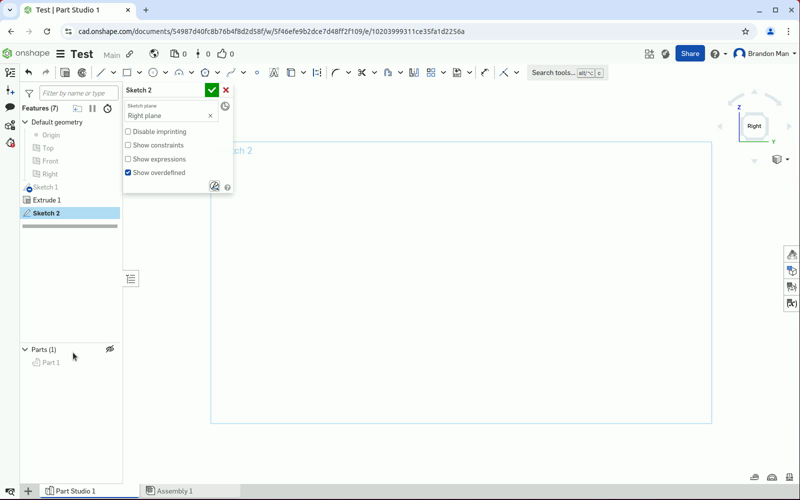
key(l)
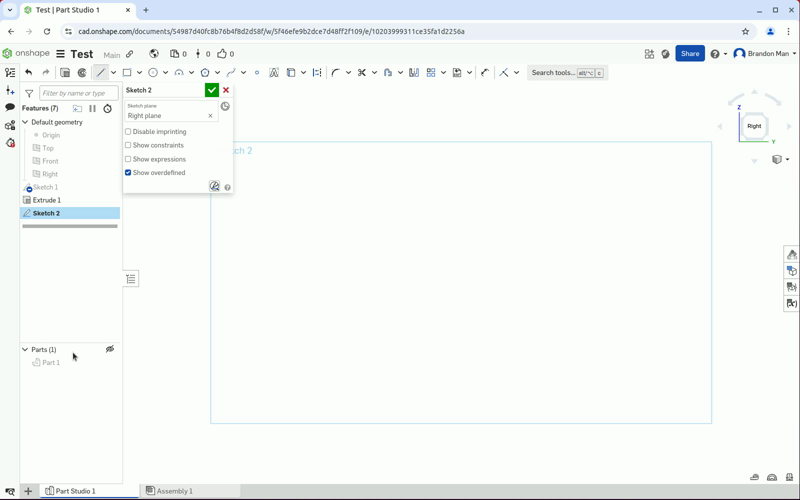
key_down(shift)
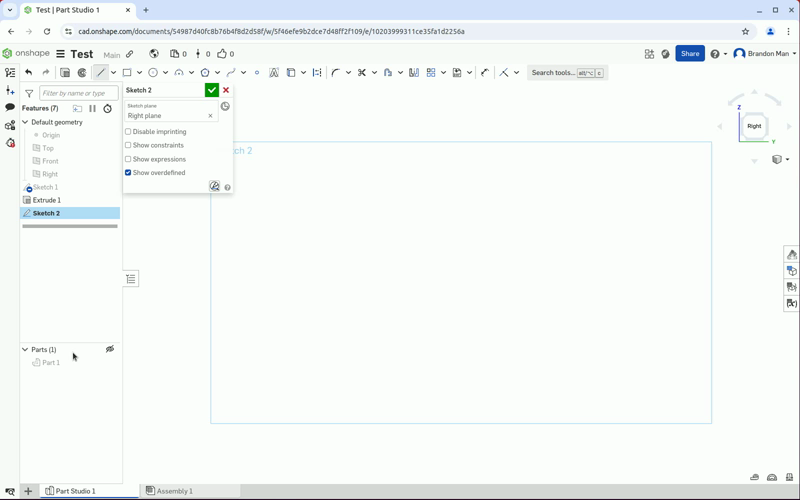
mouse_move(444, 292)
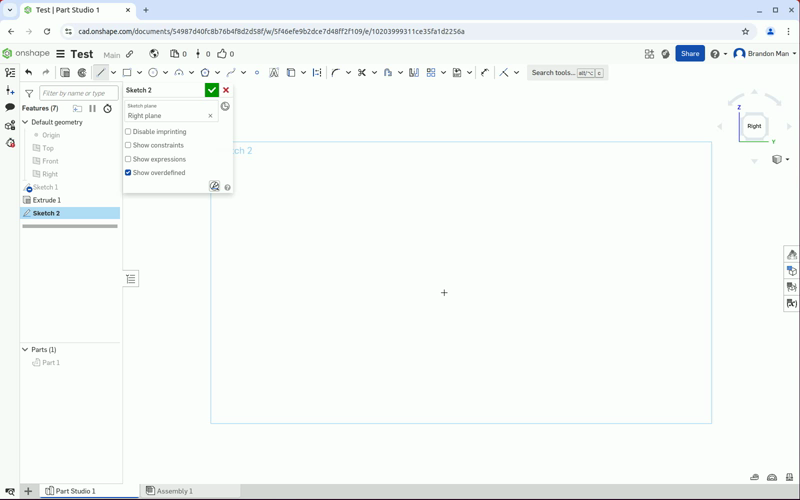
click(444, 292)
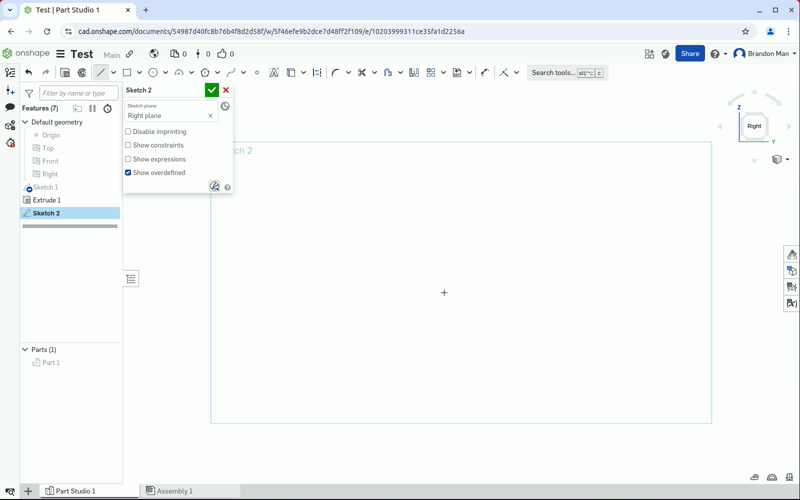
key_up(shift)
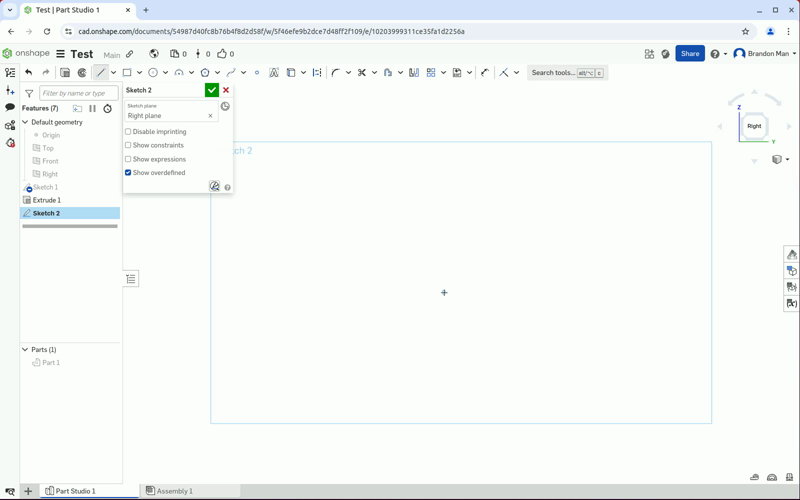
key_down(shift)
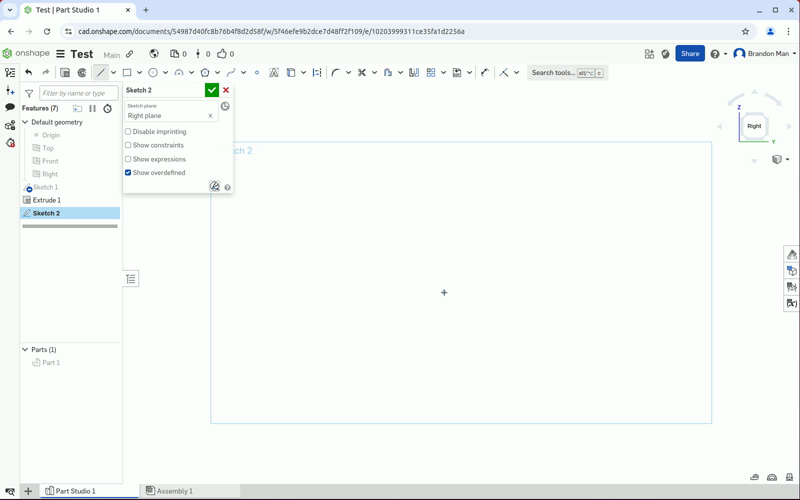
mouse_move(474, 292)
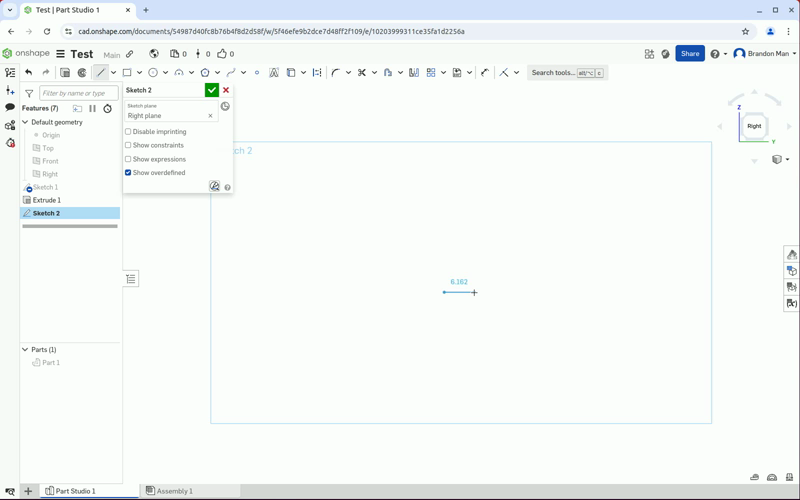
mouse_move(479, 292)
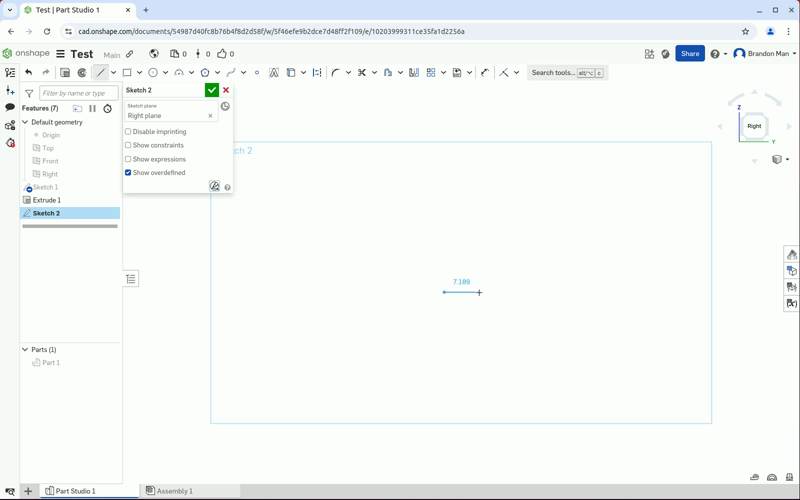
click(479, 292)
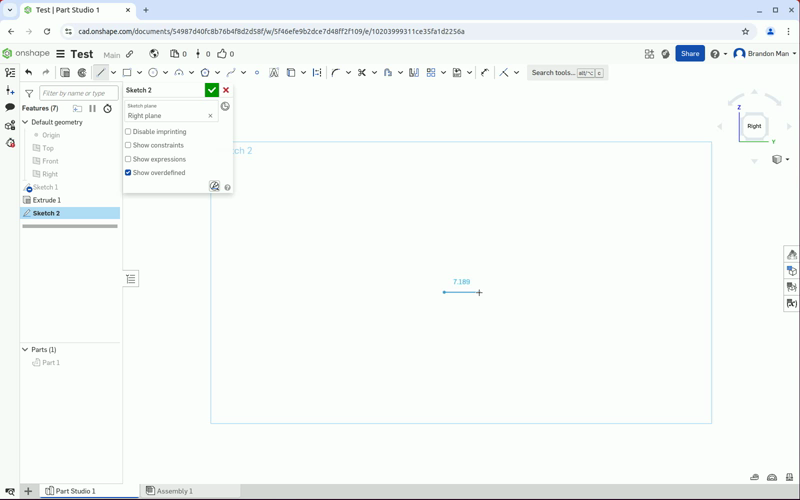
key_up(shift)
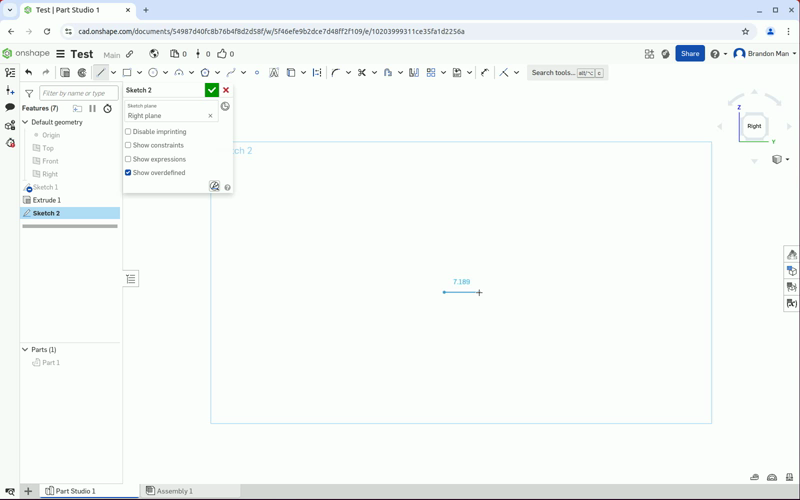
key_down(shift)
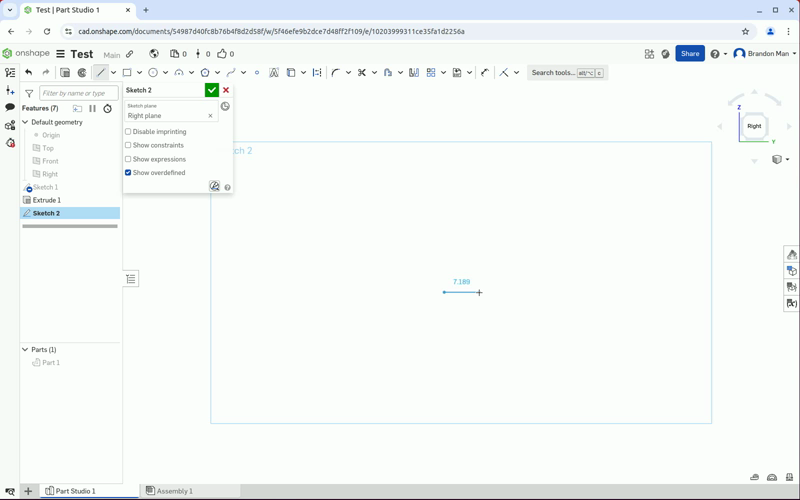
mouse_move(509, 292)
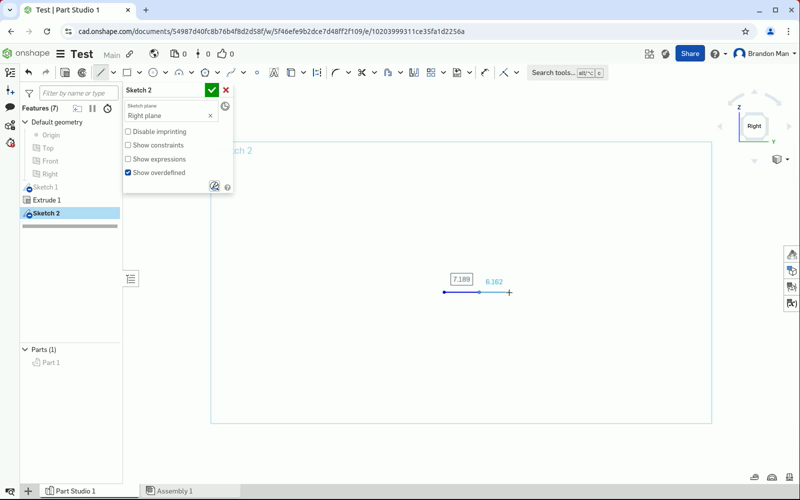
mouse_move(479, 272)
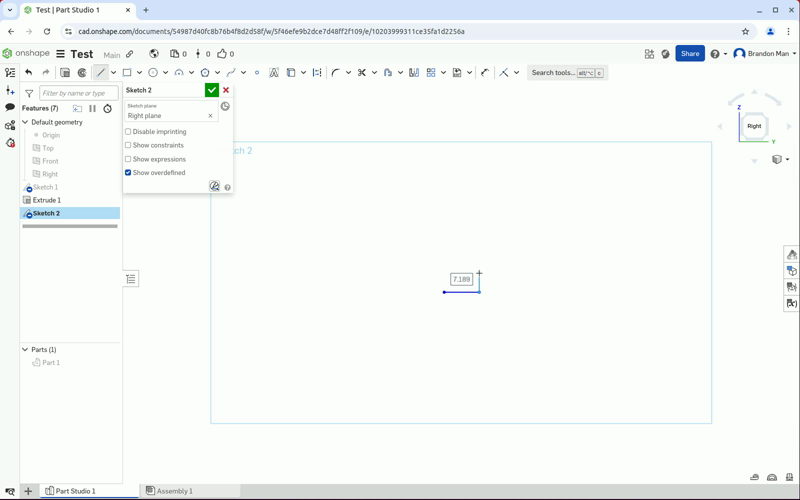
click(479, 272)
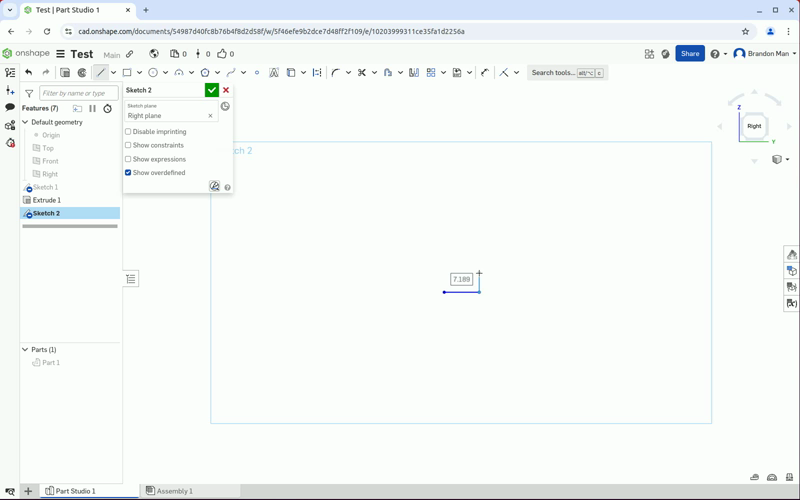
key_up(shift)
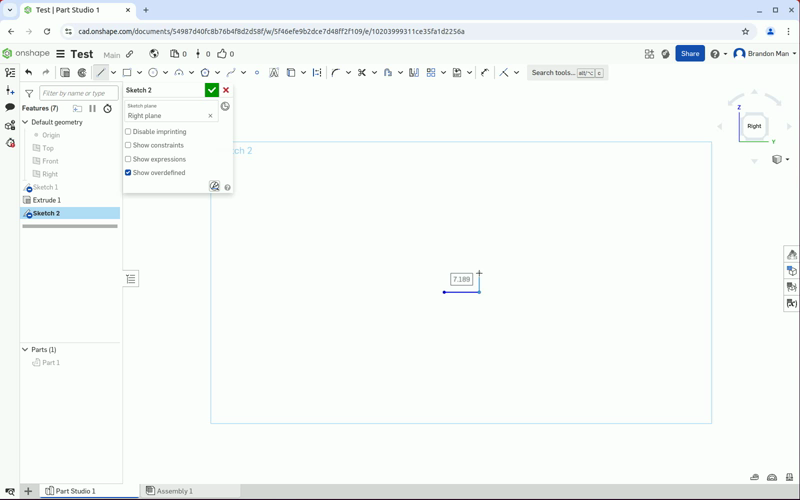
key_down(shift)
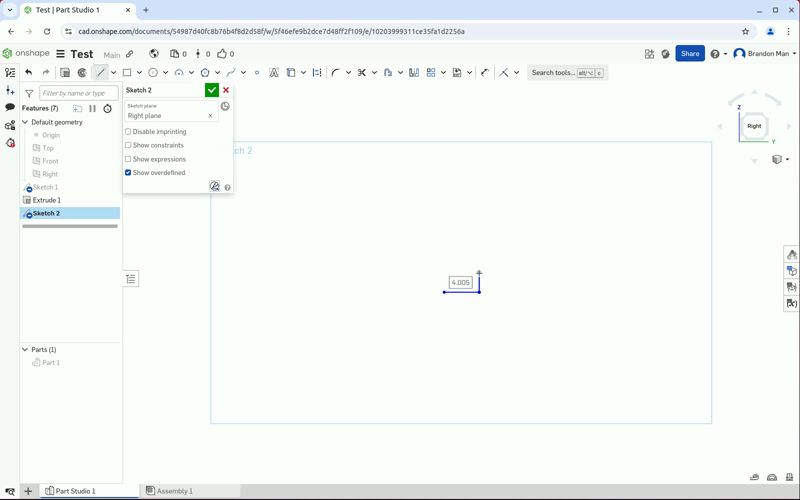
mouse_move(509, 272)
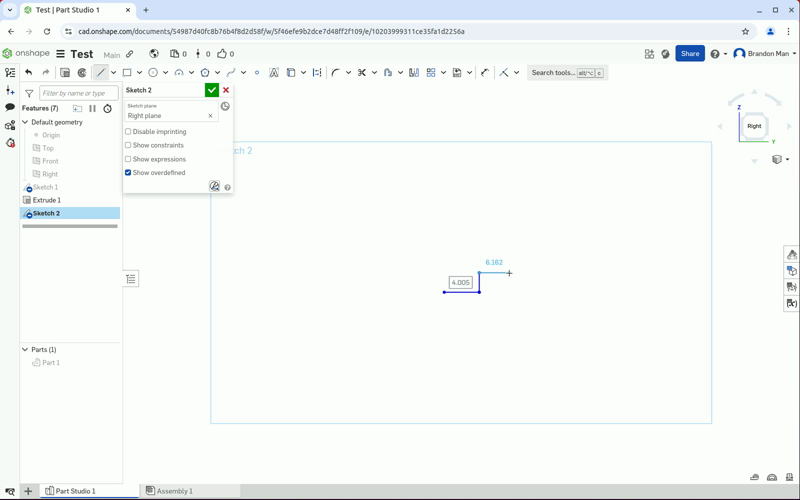
mouse_move(444, 272)
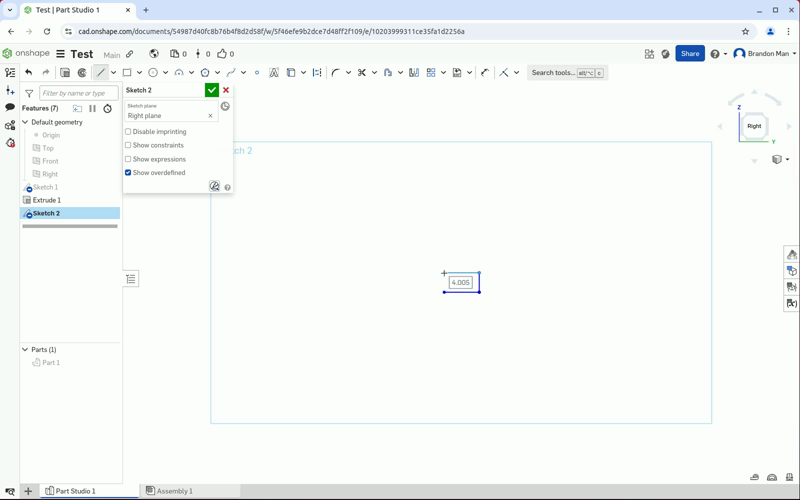
click(444, 272)
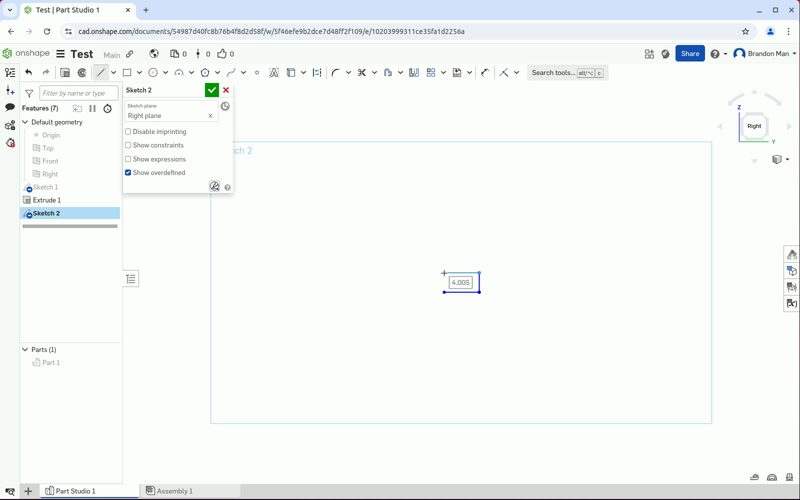
key_up(shift)
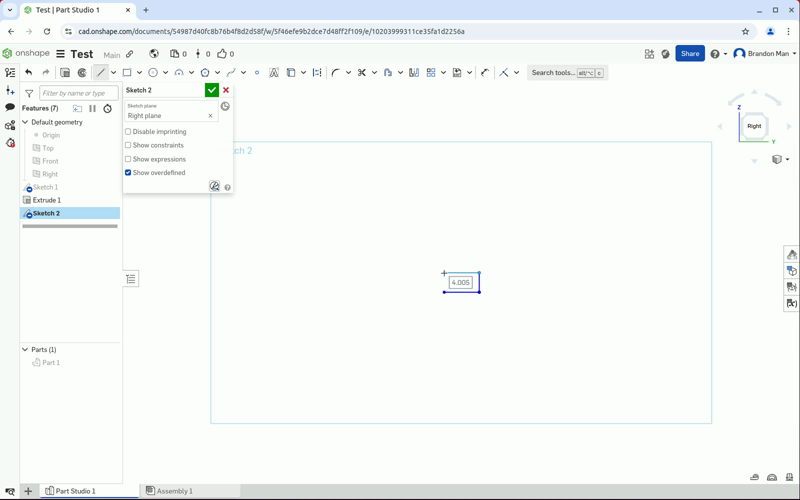
mouse_move(474, 272)
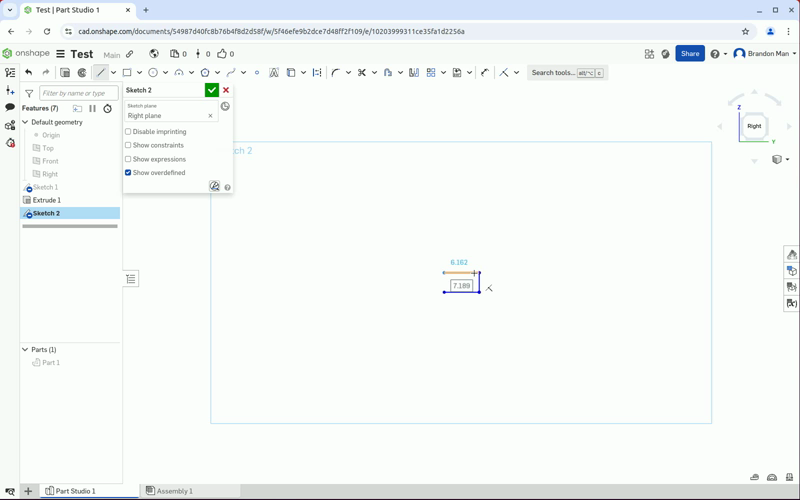
key_down(shift)
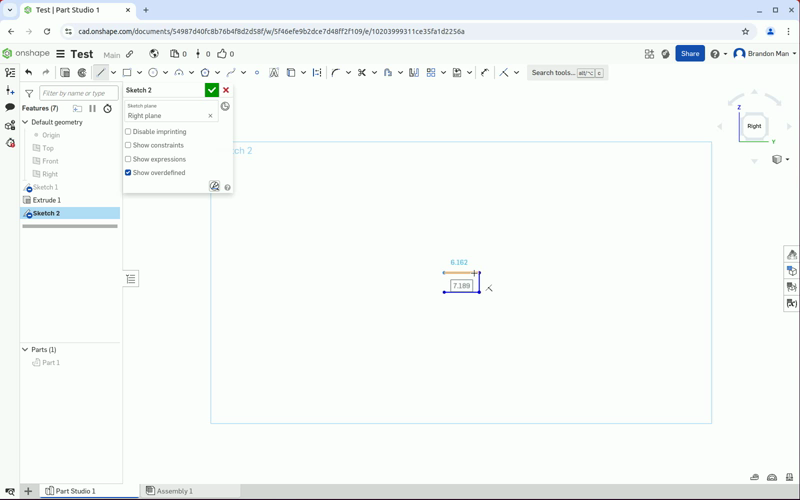
mouse_move(444, 292)
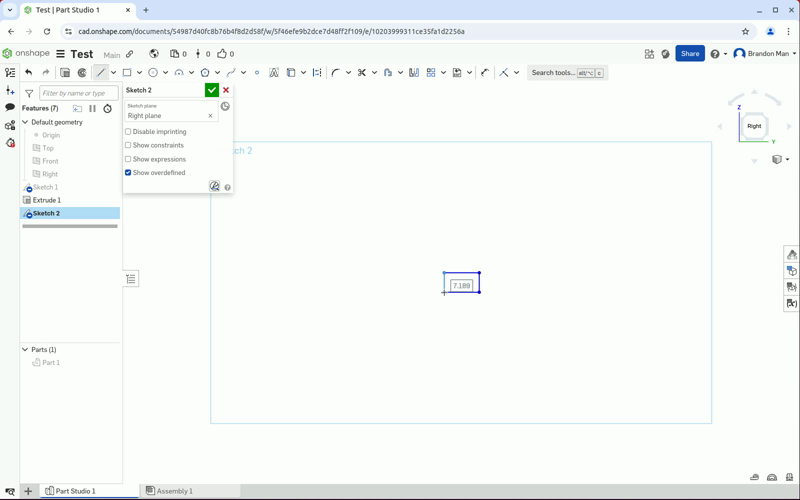
key_up(shift)
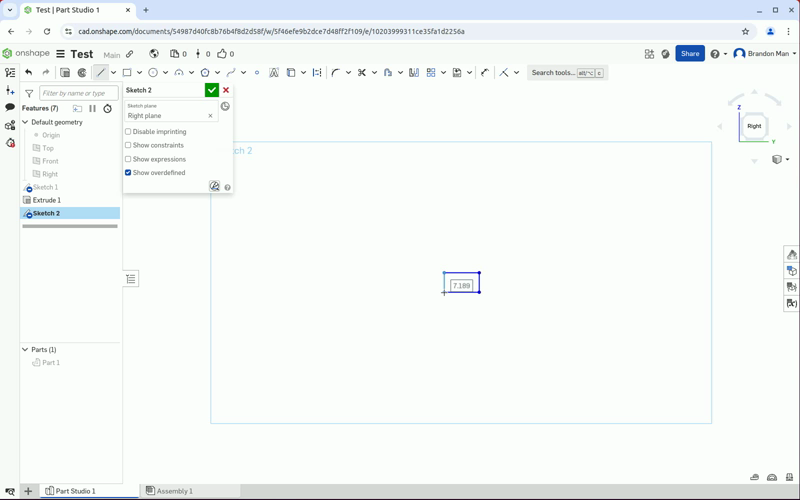
click(444, 292)
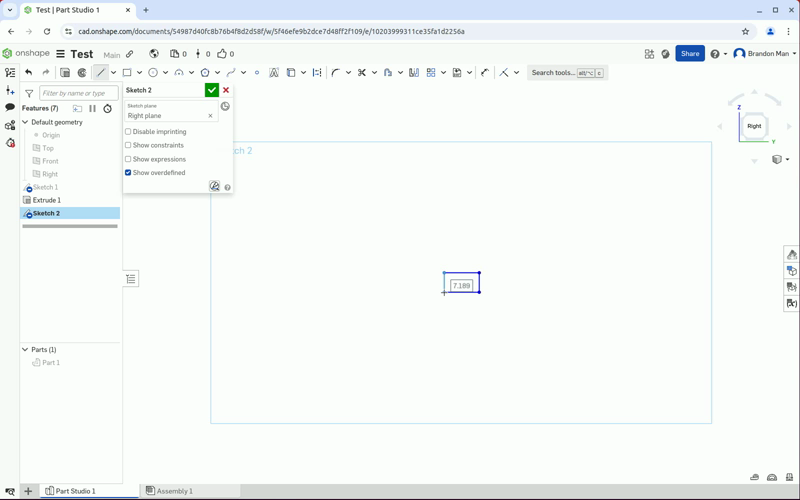
key(esc)
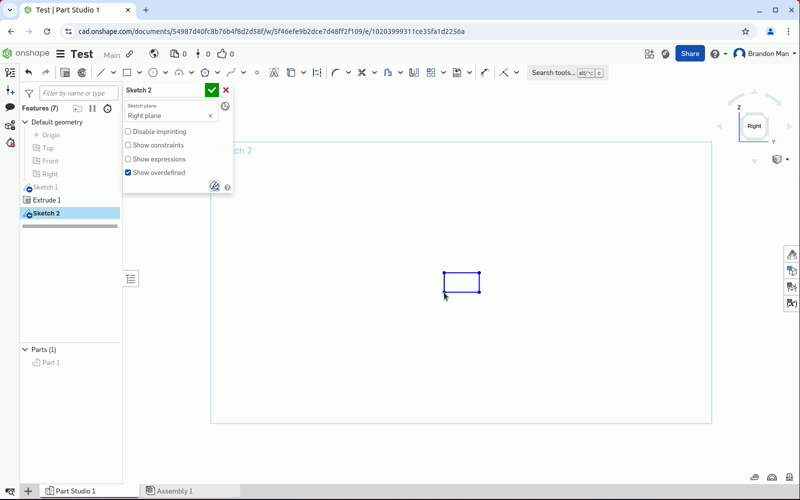
mouse_move(465, 273)
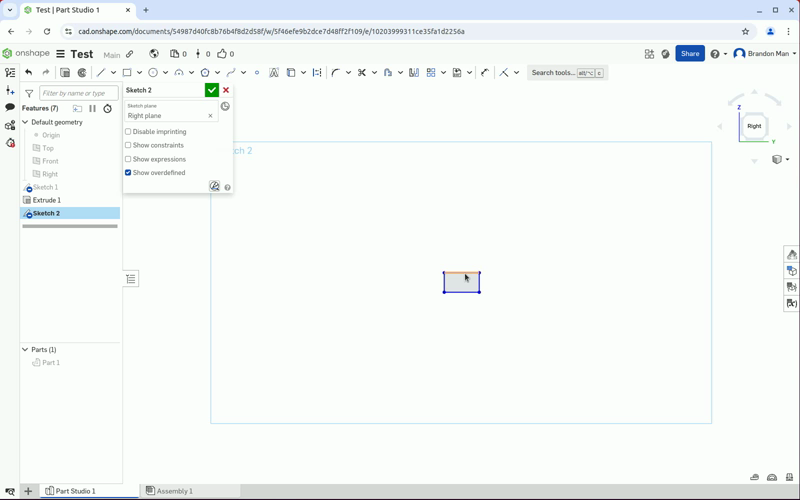
scroll(6)
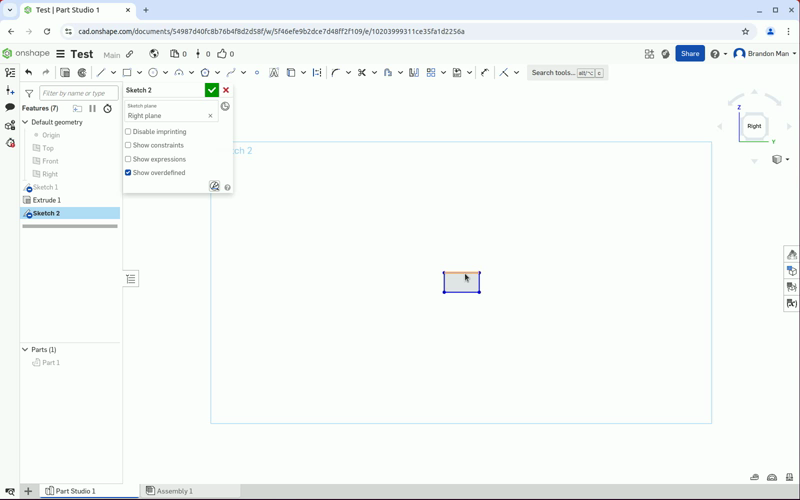
scroll(6)
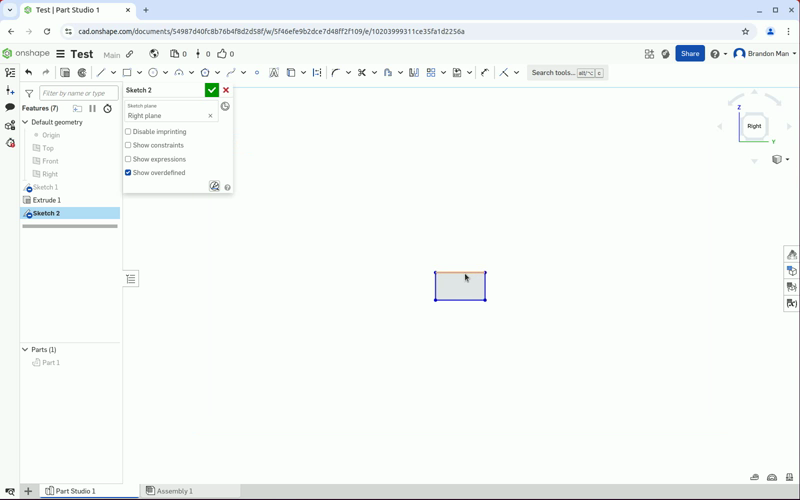
scroll(6)
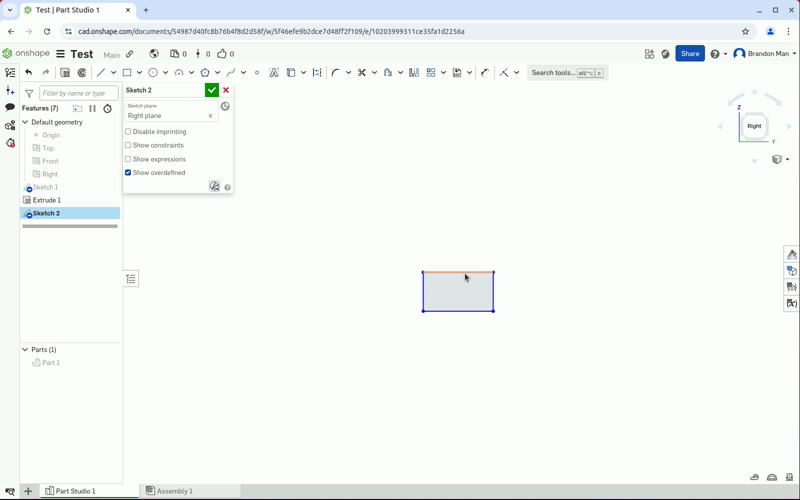
scroll(6)
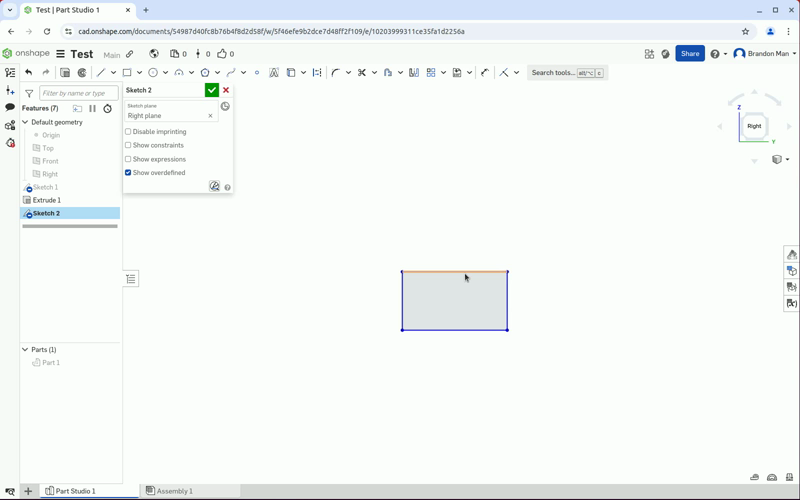
scroll(6)
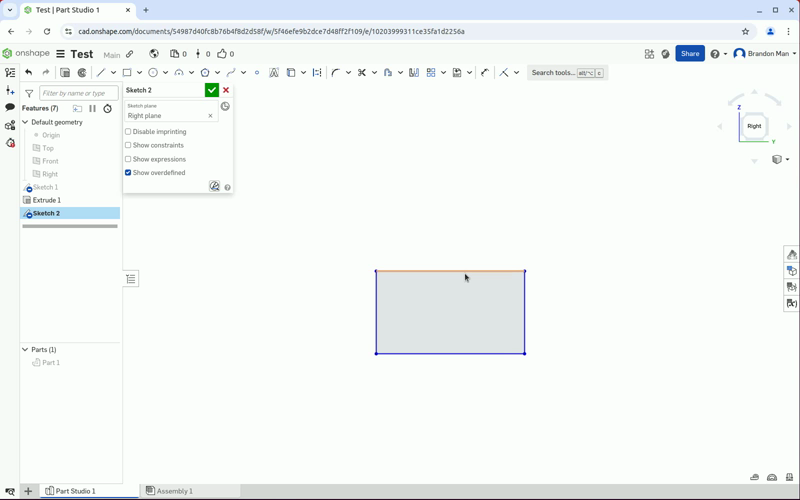
scroll(6)
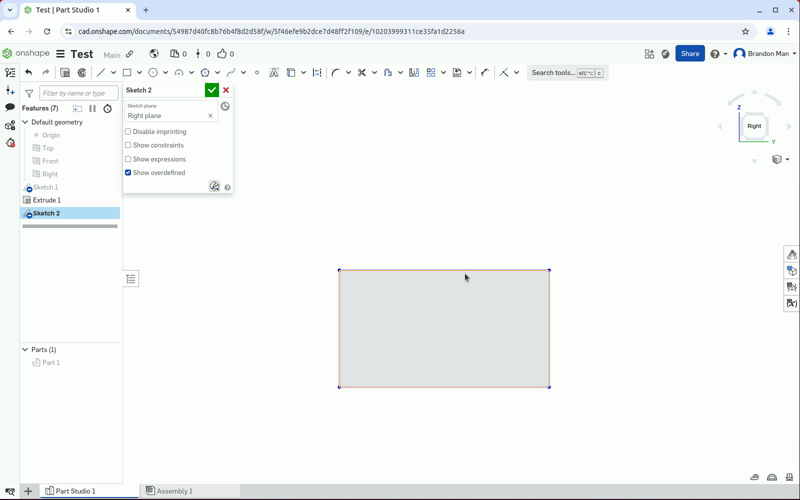
scroll(6)
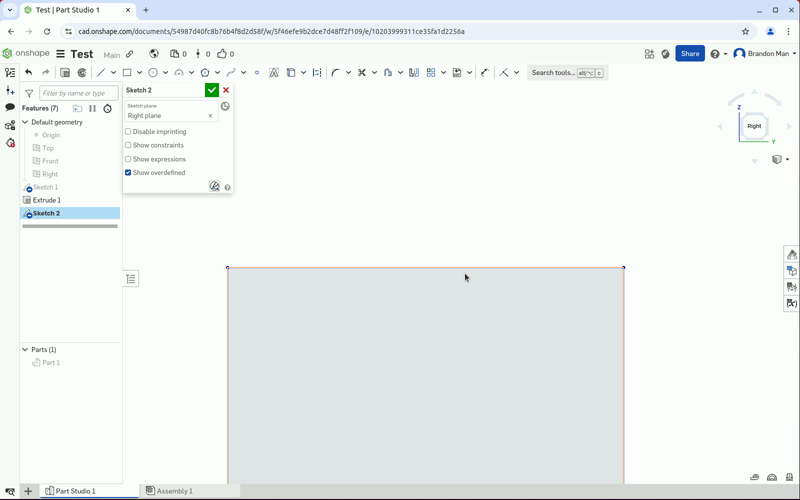
click(465, 273)
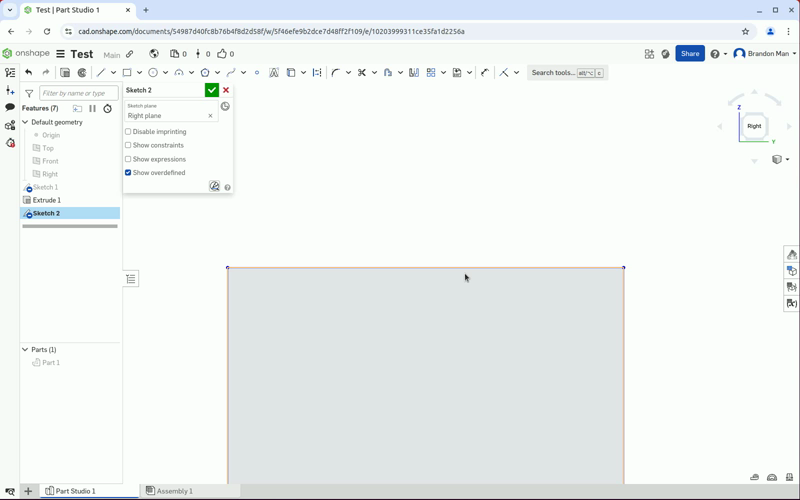
scroll(-6)
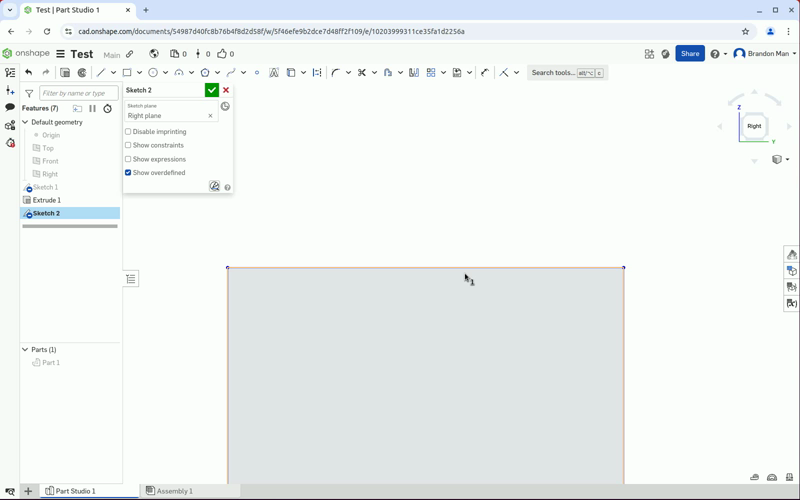
scroll(-6)
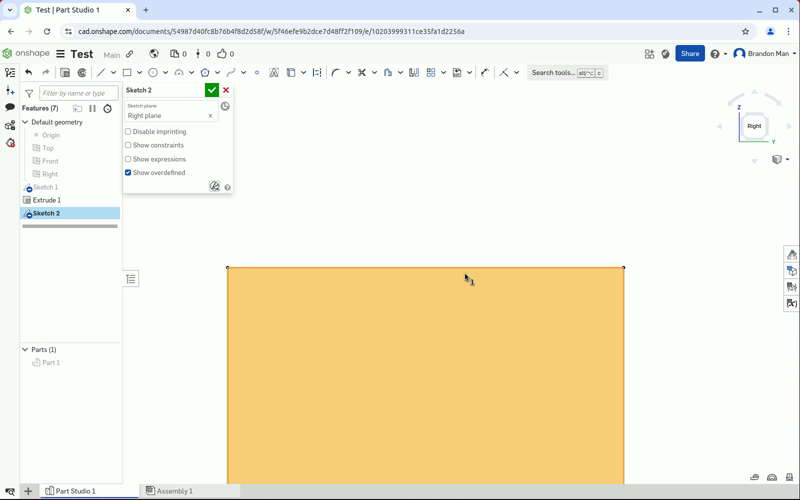
scroll(-6)
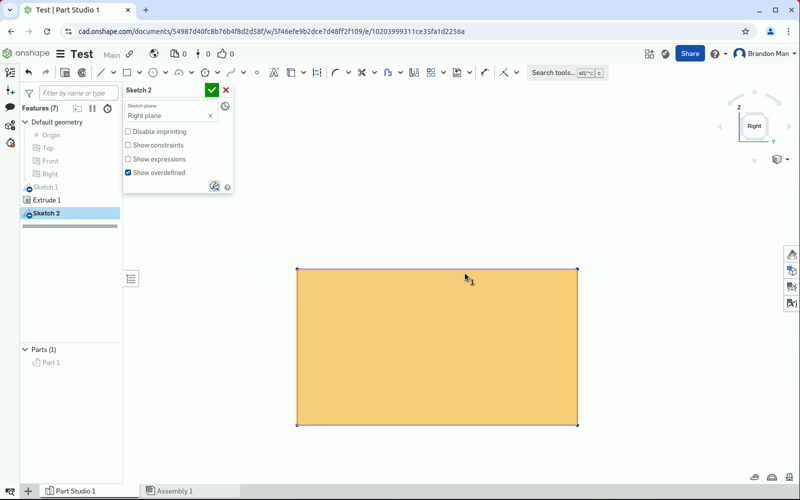
scroll(-6)
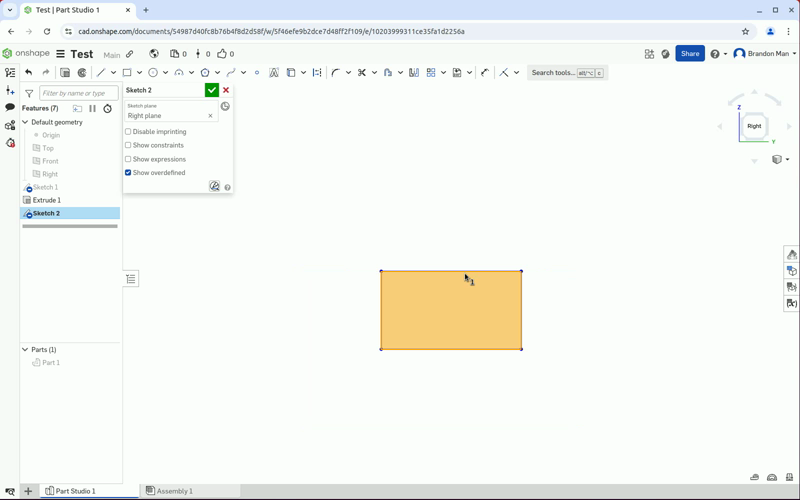
scroll(-6)
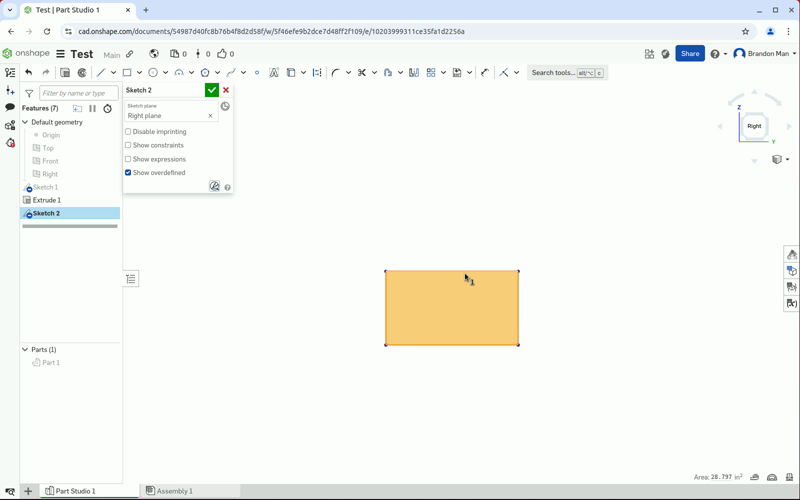
scroll(-6)
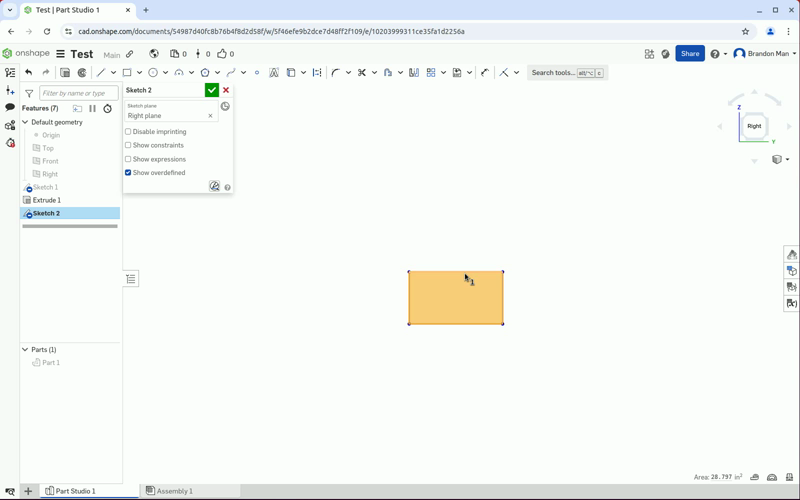
scroll(-6)
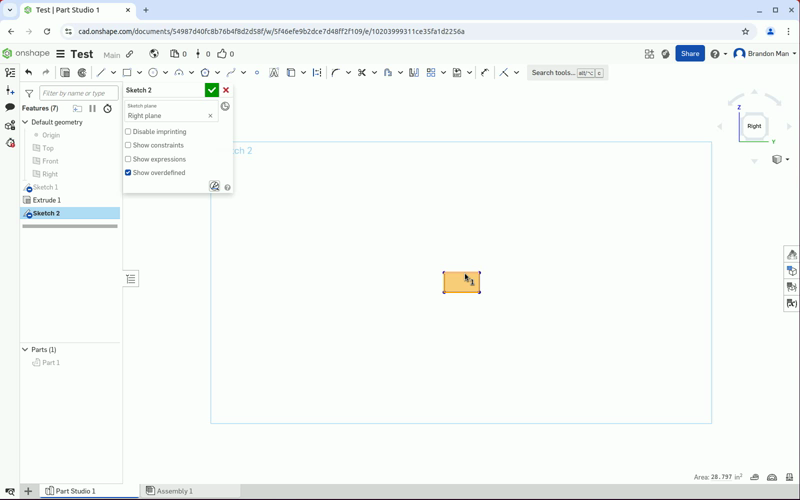
mouse_move(73, 352)
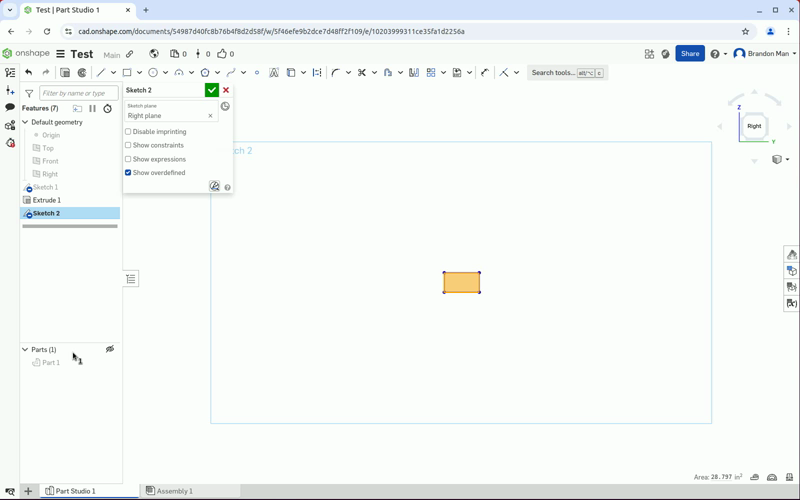
key(shift+y)
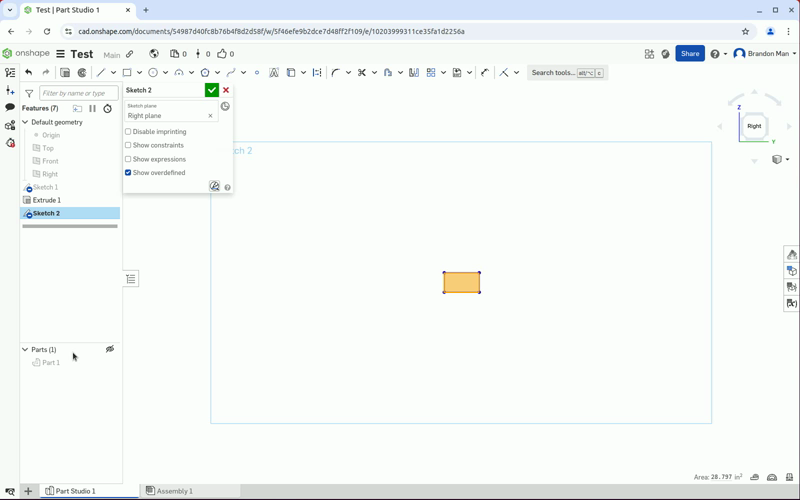
key(shift+e)
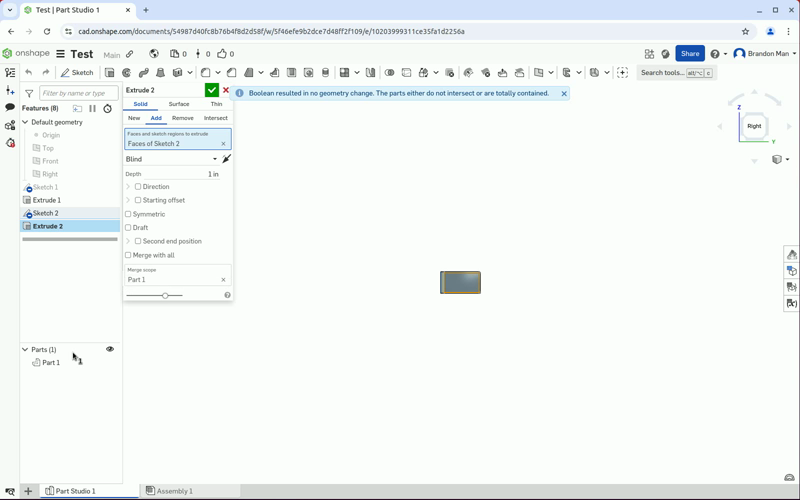
mouse_move(143, 106)
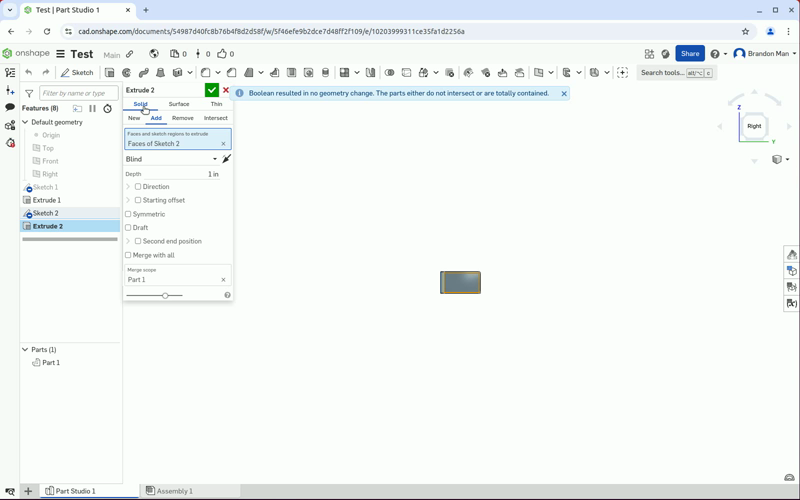
click(143, 106)
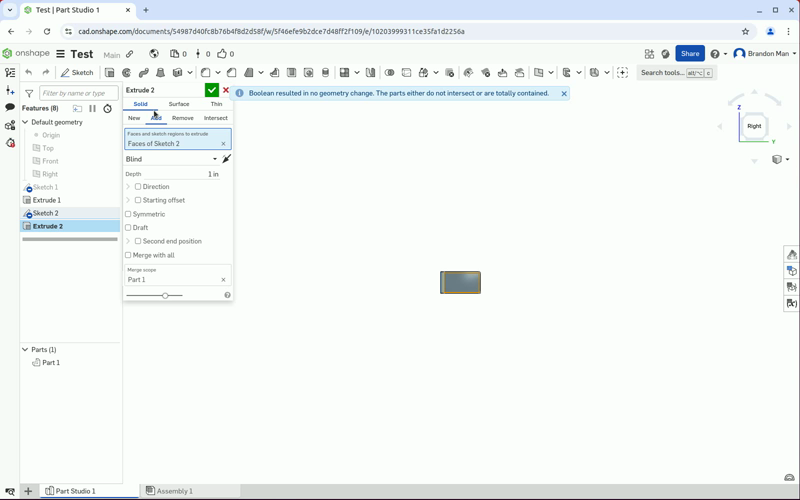
mouse_move(186, 120)
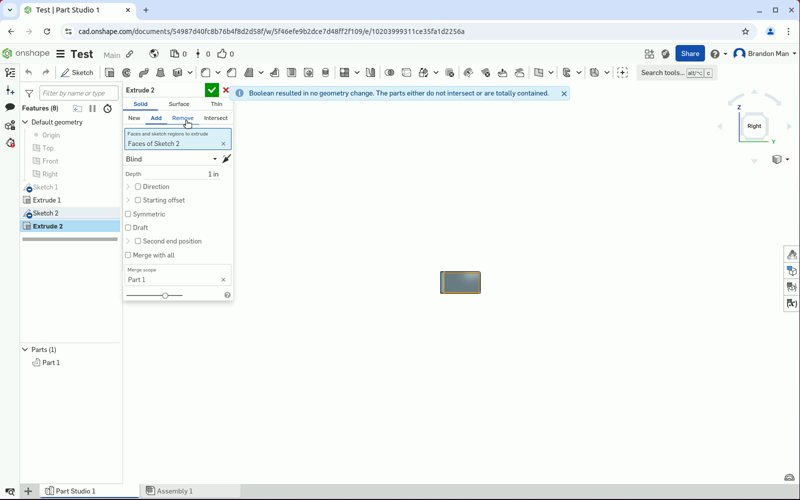
click(186, 120)
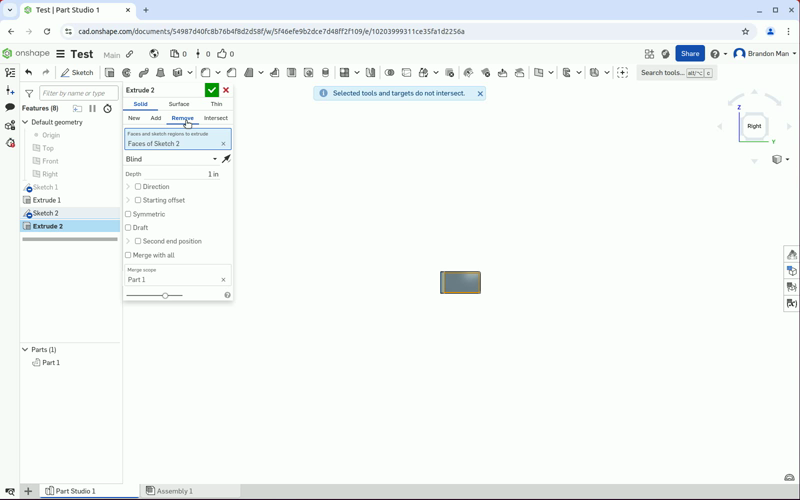
key(tab, 4)
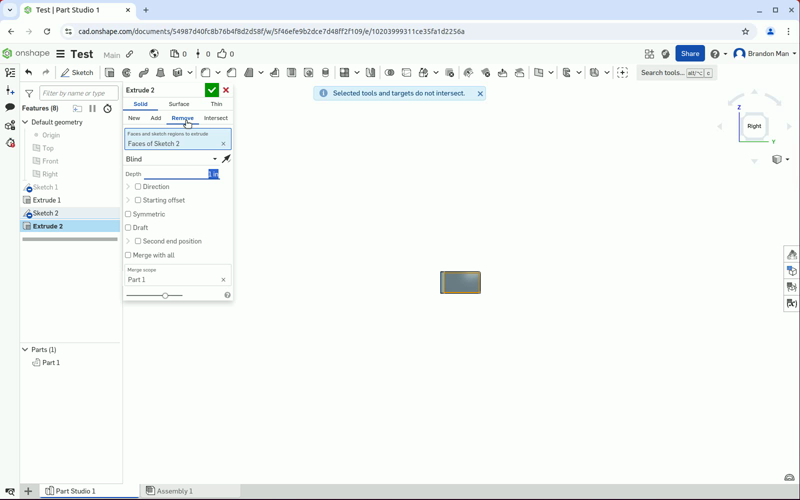
text(23.108)
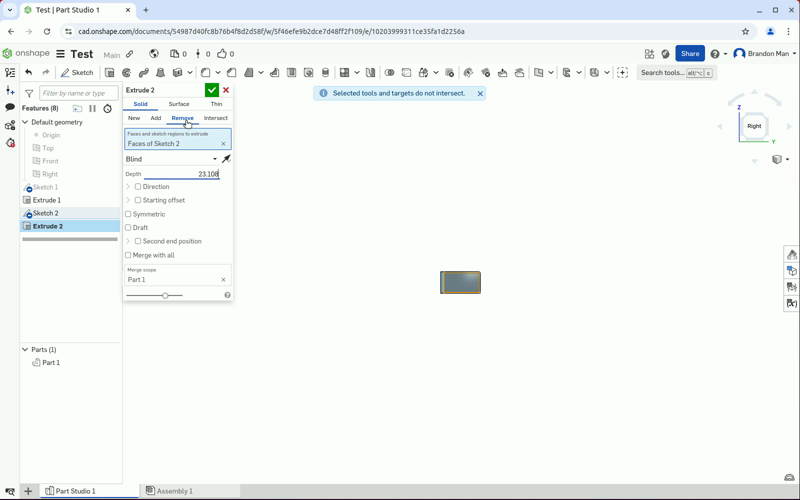
key(tab, 6)
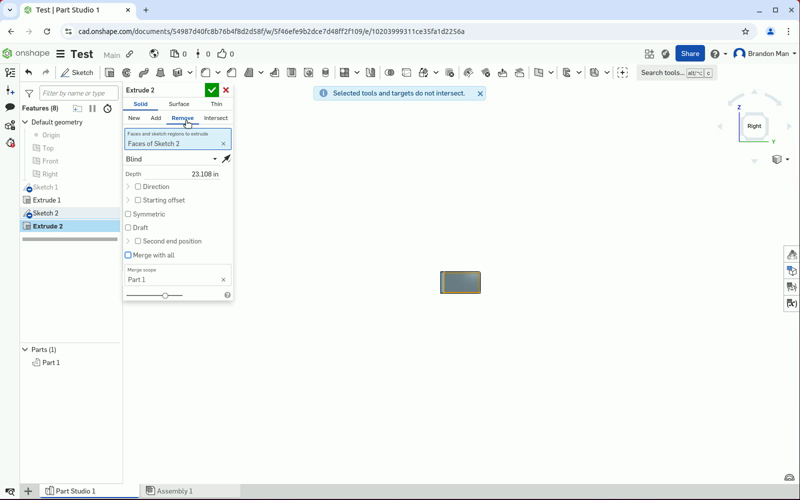
key(space)
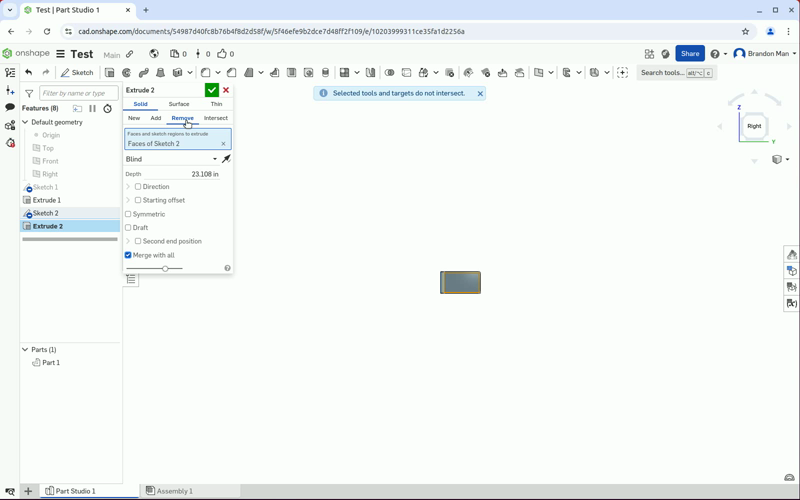
key(enter)
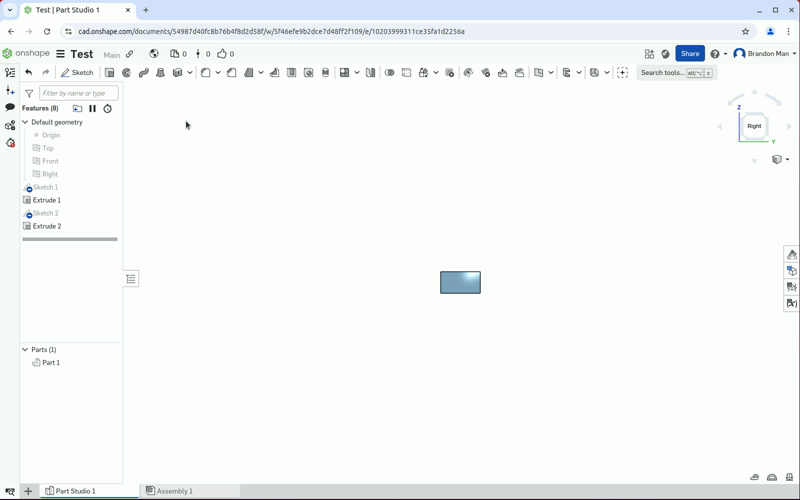
key(shift+h)
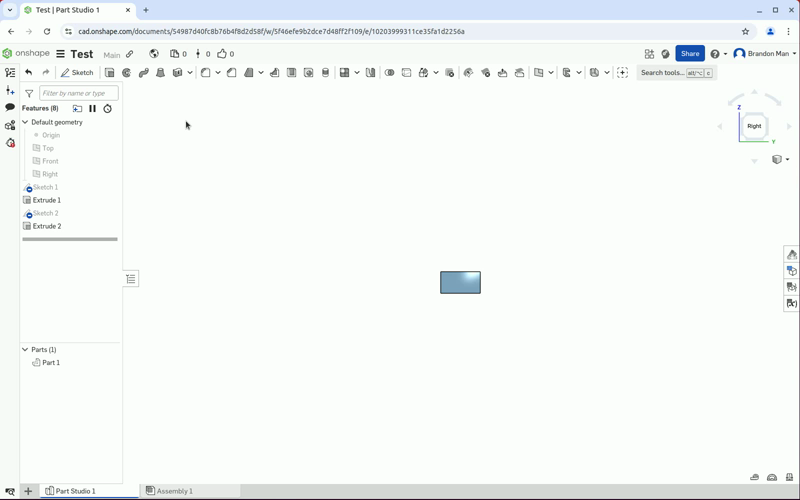
key(shift+h)
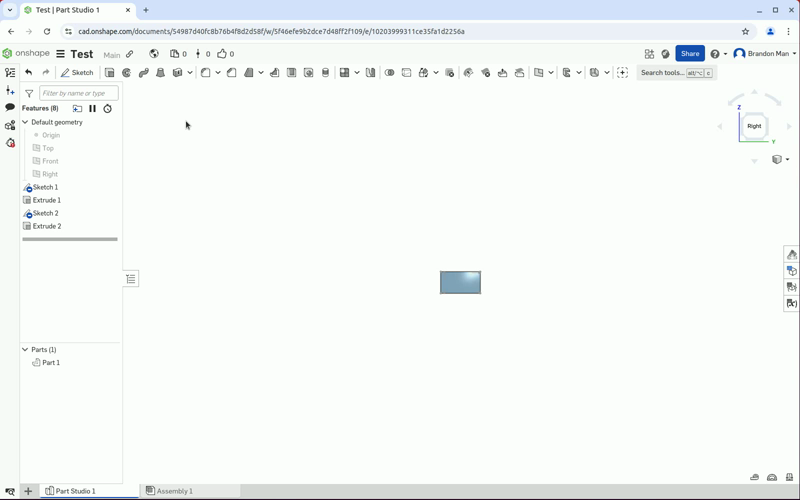
key(shift+7)
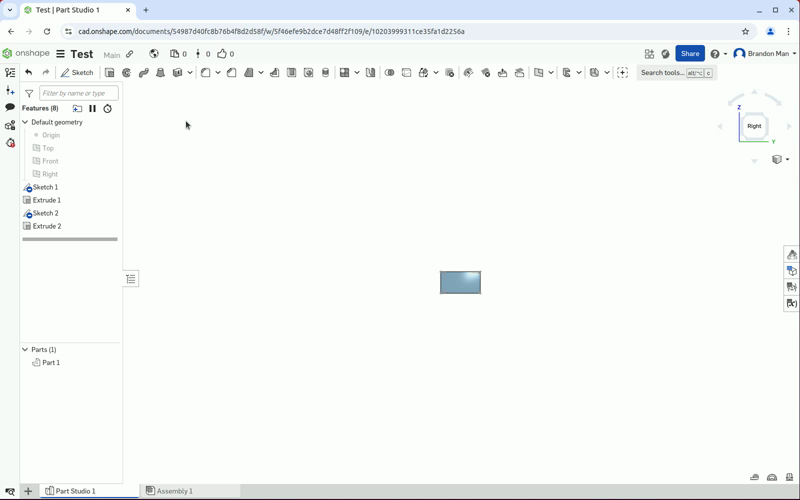
key(right, 2)
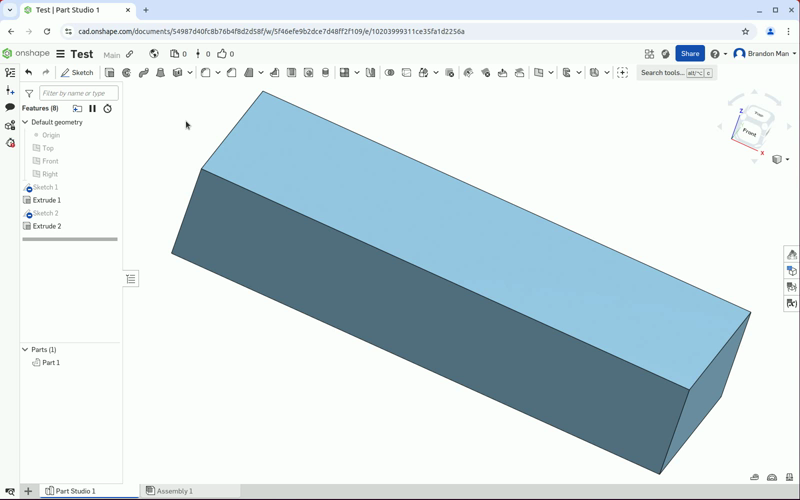
key(down, 2)
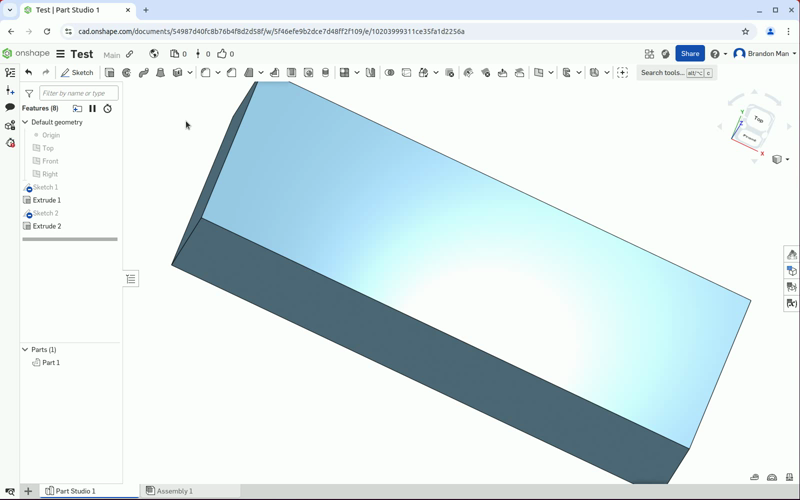
key(up, 2)
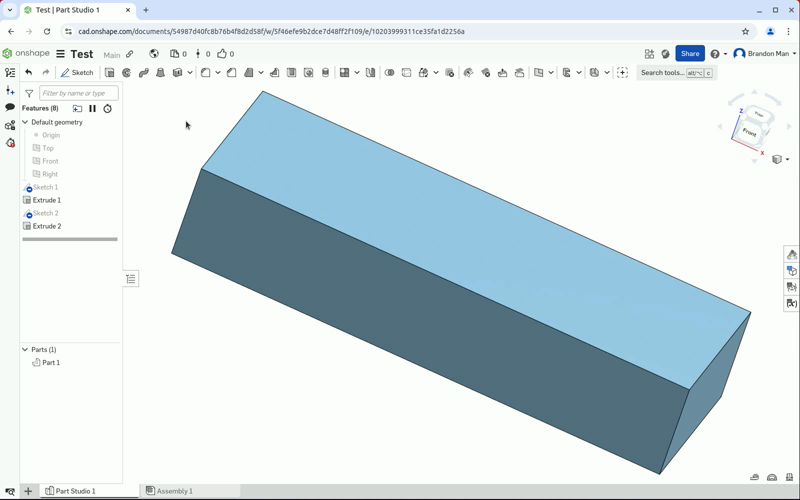
key(left, 2)
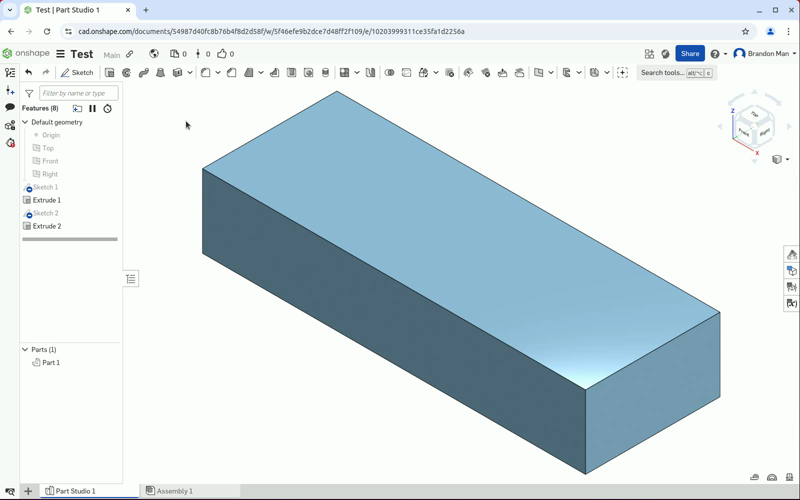
mouse_move(73, 189)
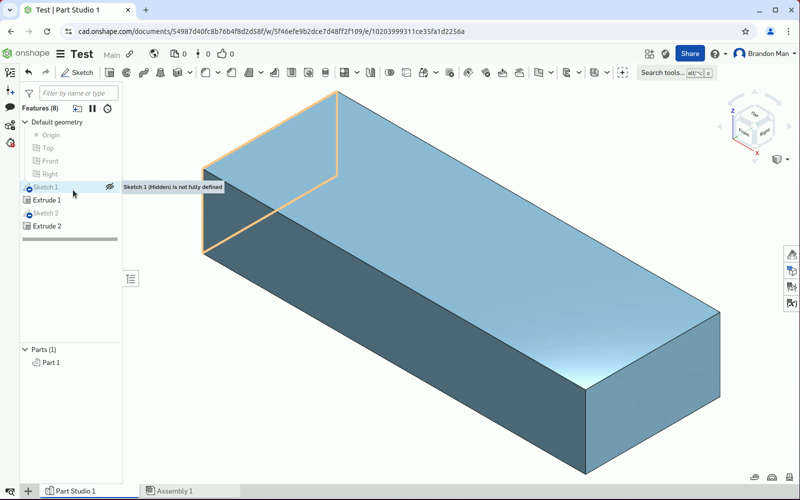
click(73, 189)